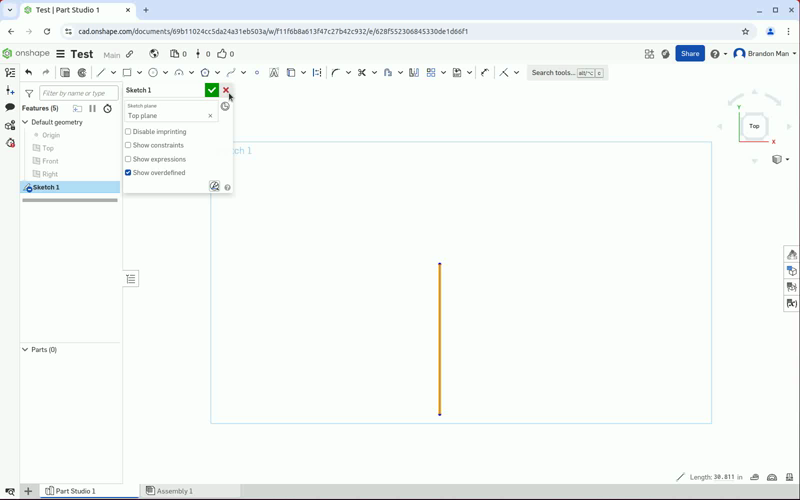
key(shift+h)
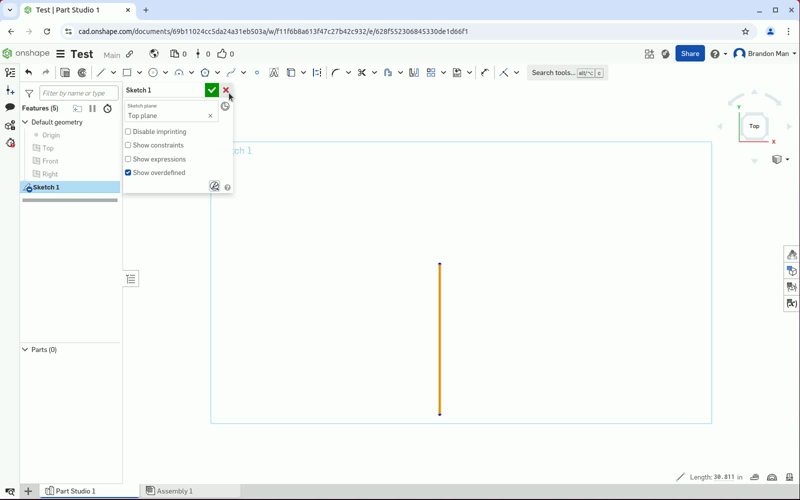
key(shift+s)
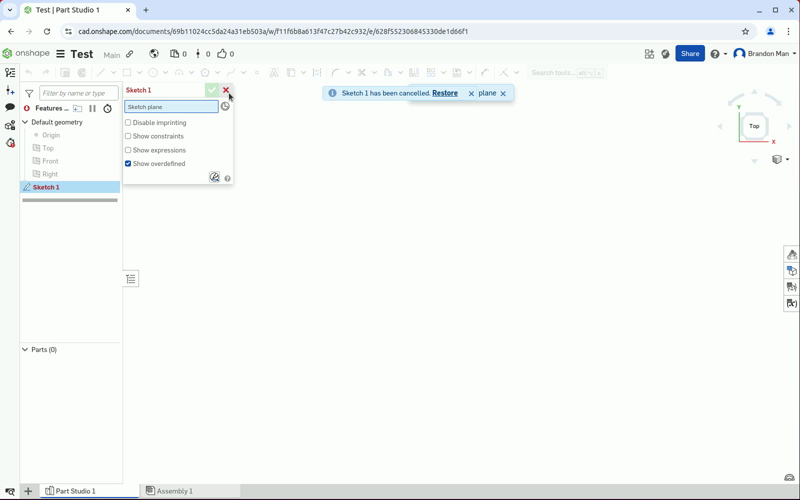
mouse_move(73, 150)
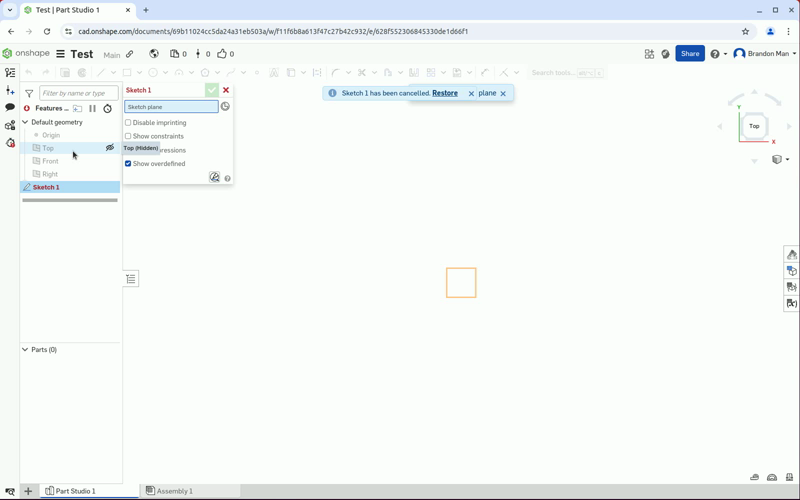
click(73, 150)
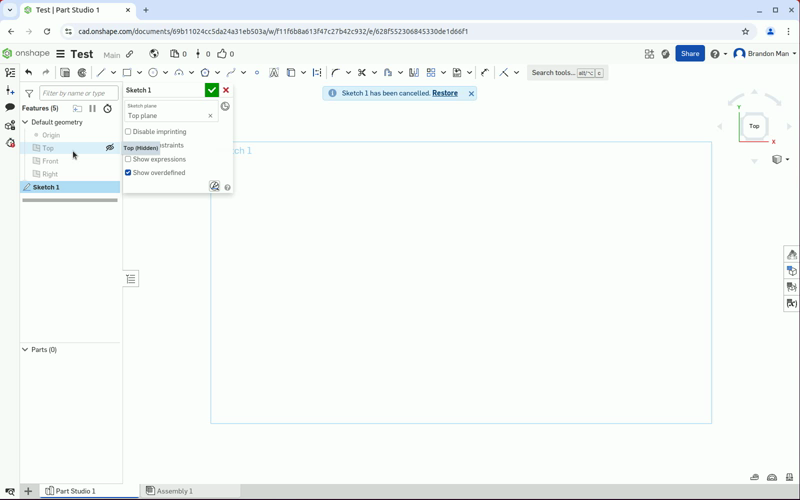
mouse_move(73, 352)
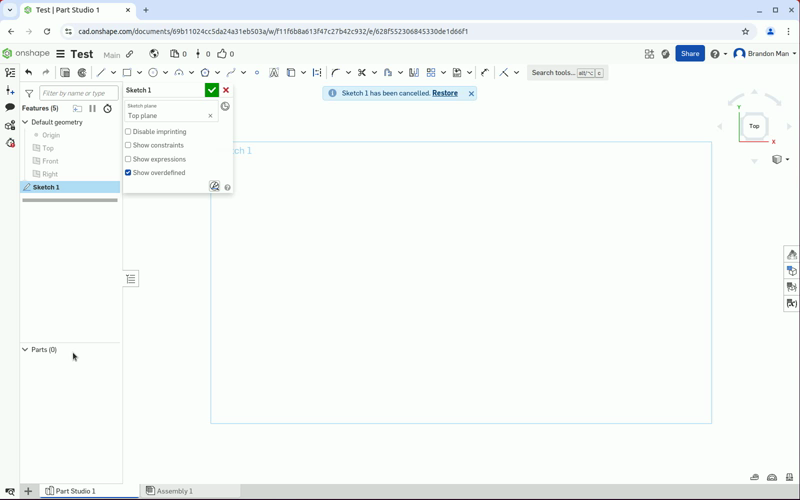
key(y)
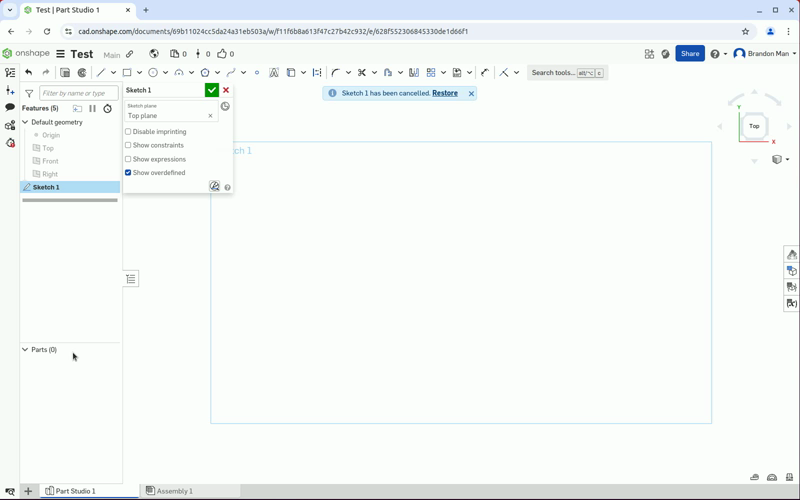
key(c)
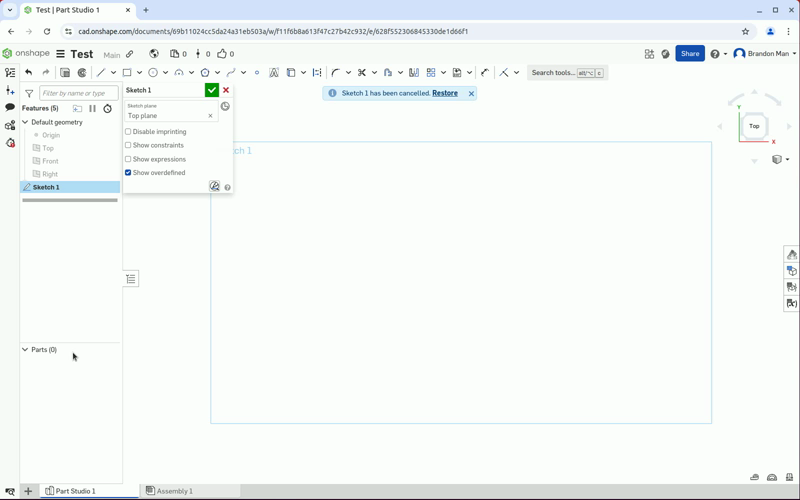
key_down(shift)
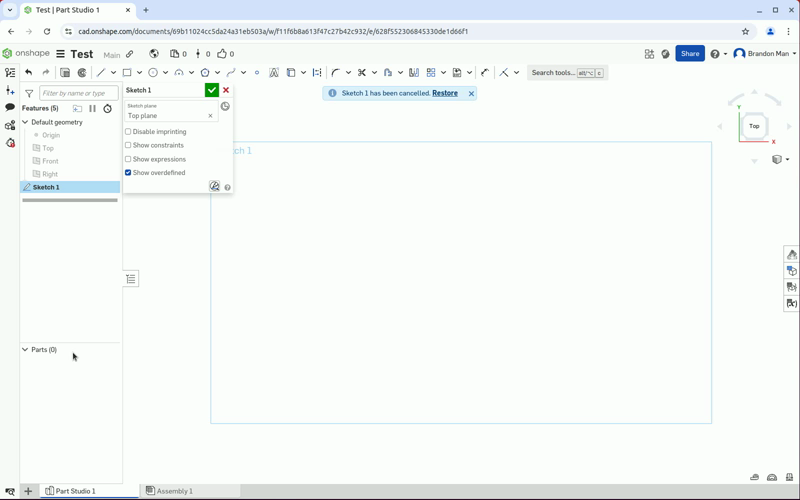
mouse_move(461, 282)
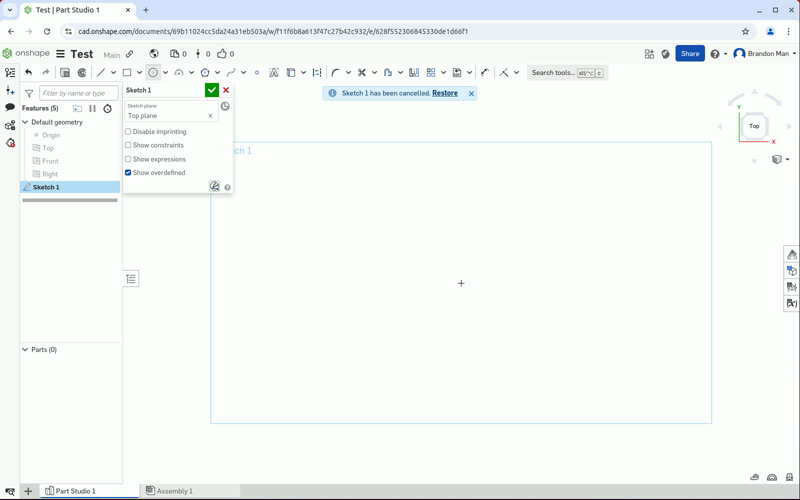
click(461, 282)
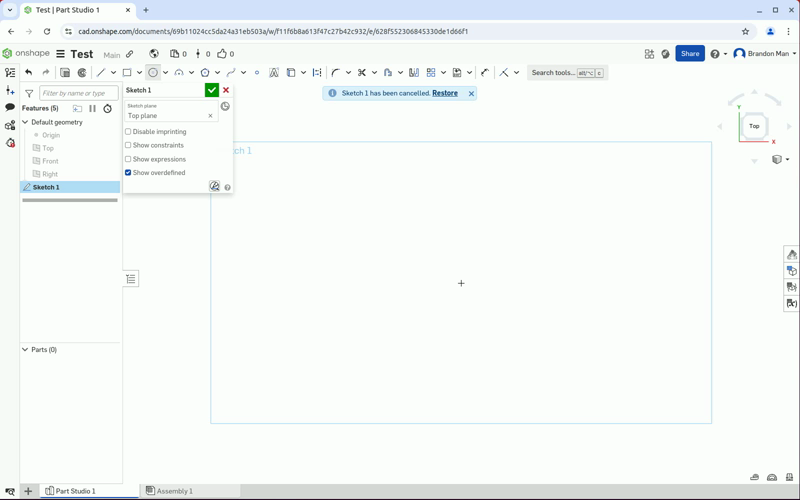
key_up(shift)
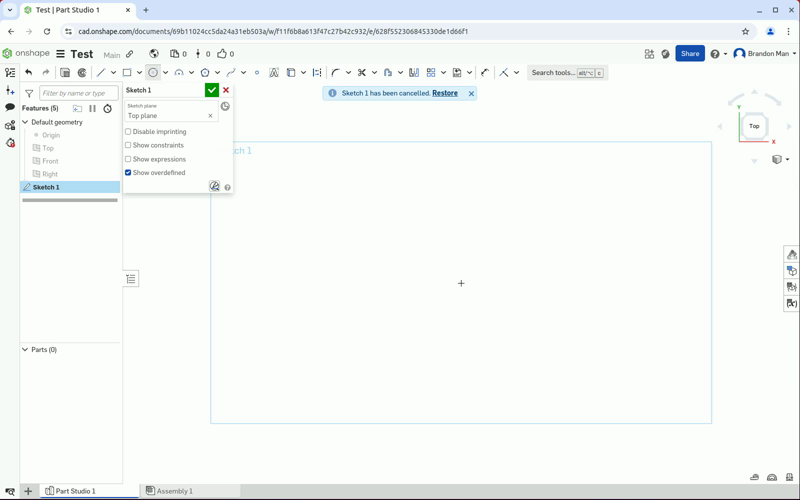
mouse_move(574, 282)
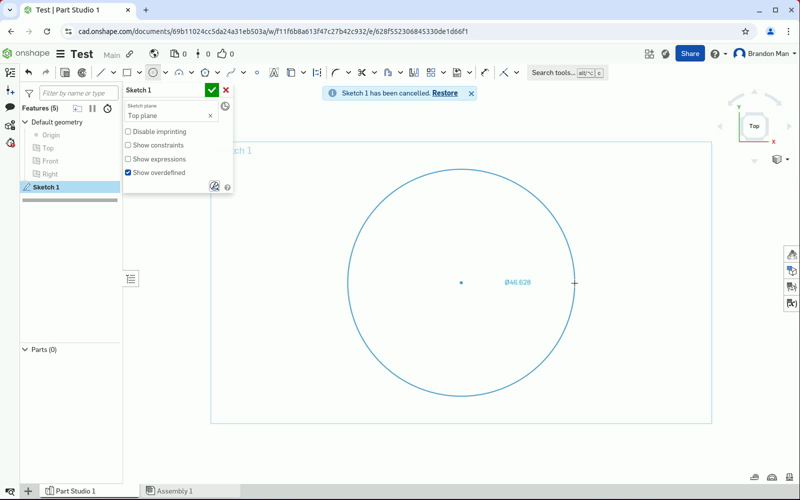
click(574, 282)
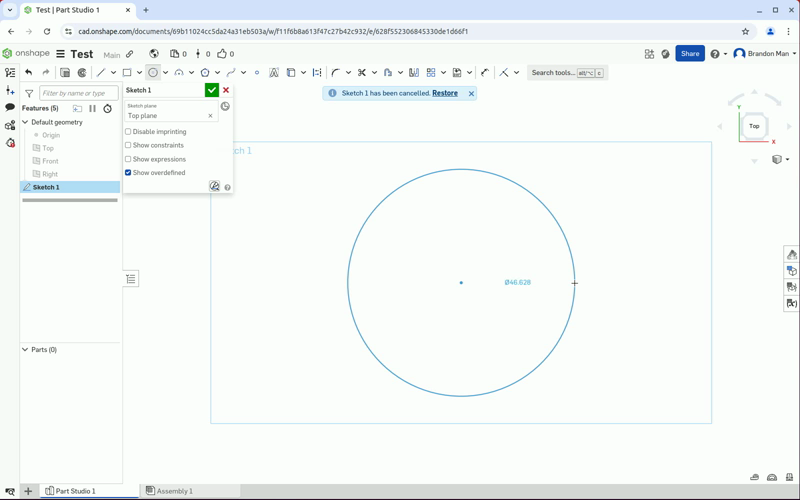
key(esc)
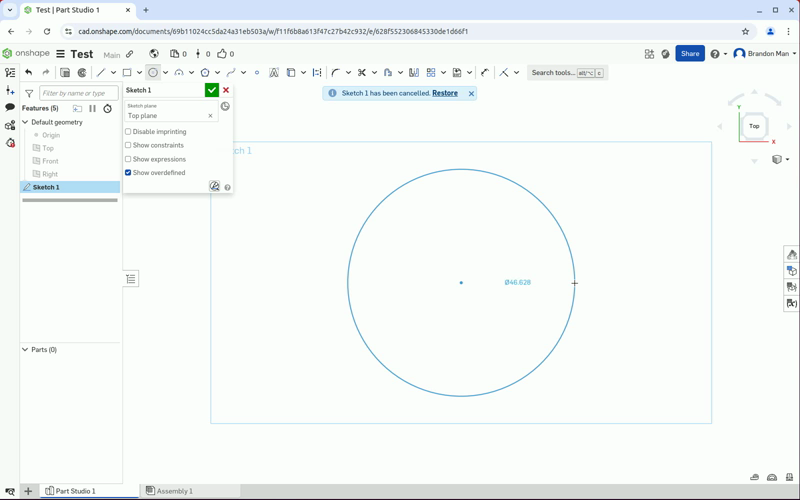
mouse_move(526, 284)
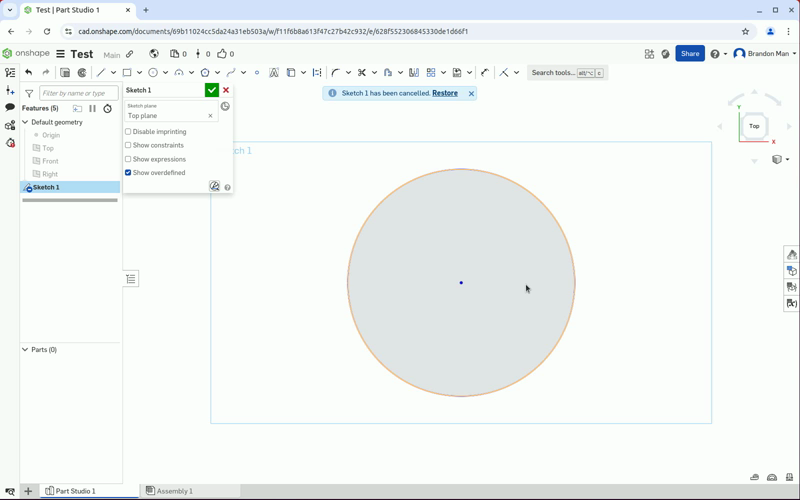
click(526, 284)
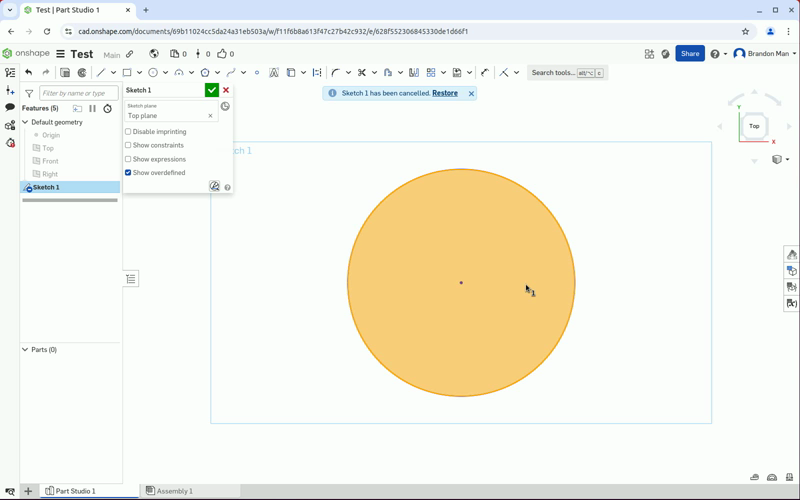
mouse_move(73, 352)
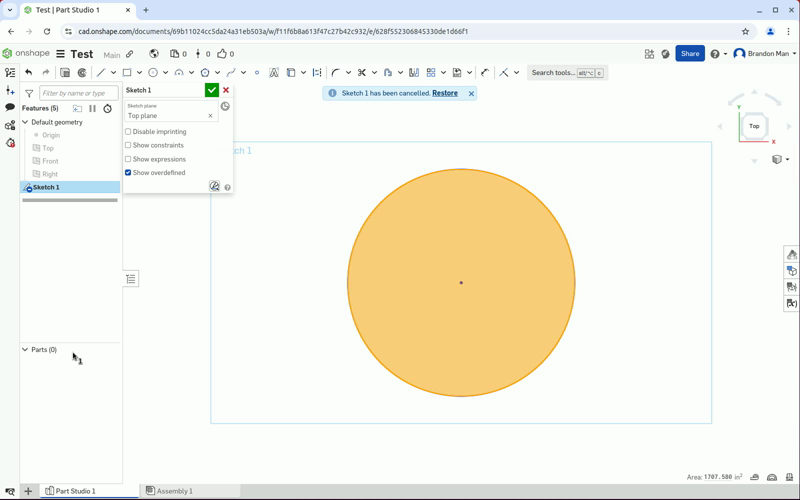
key(shift+y)
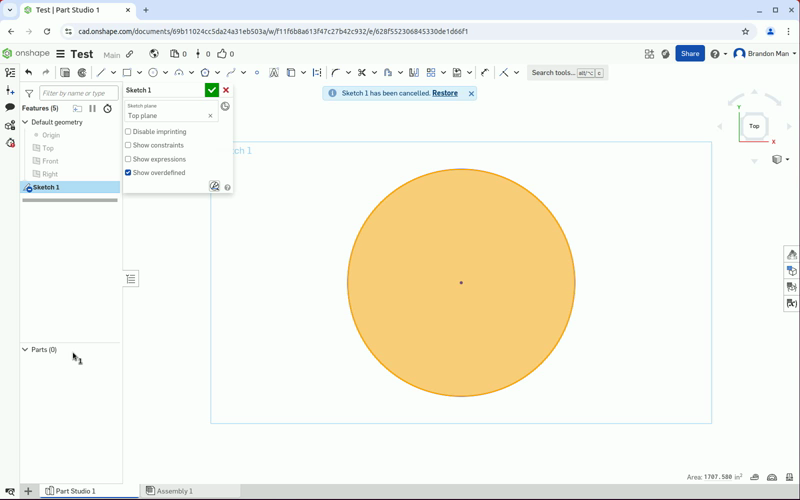
key(shift+e)
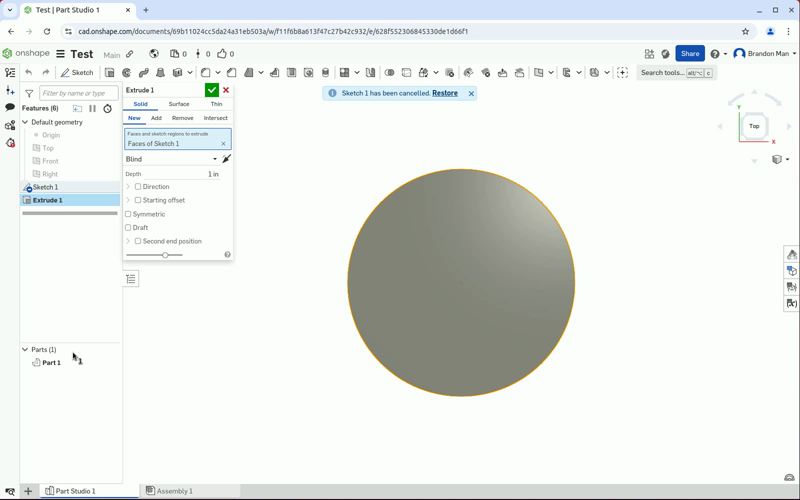
mouse_move(143, 106)
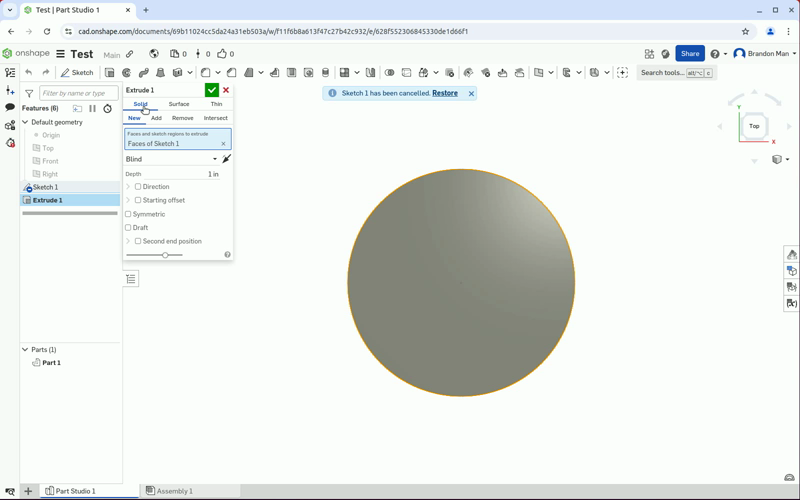
click(143, 106)
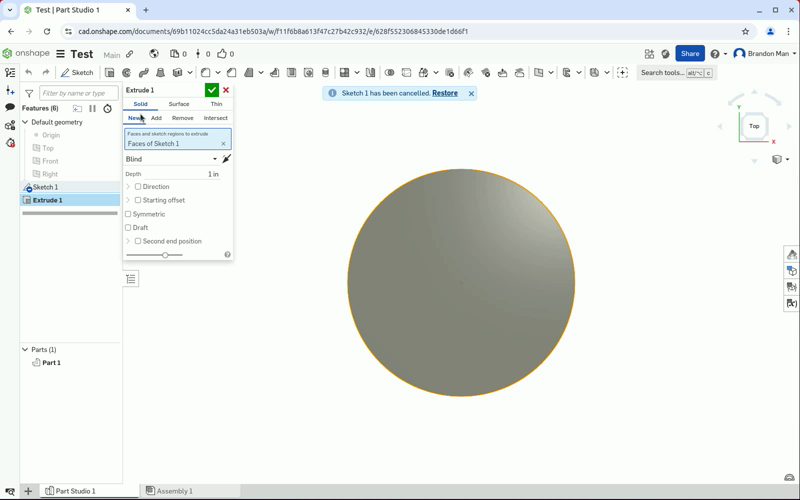
mouse_move(137, 120)
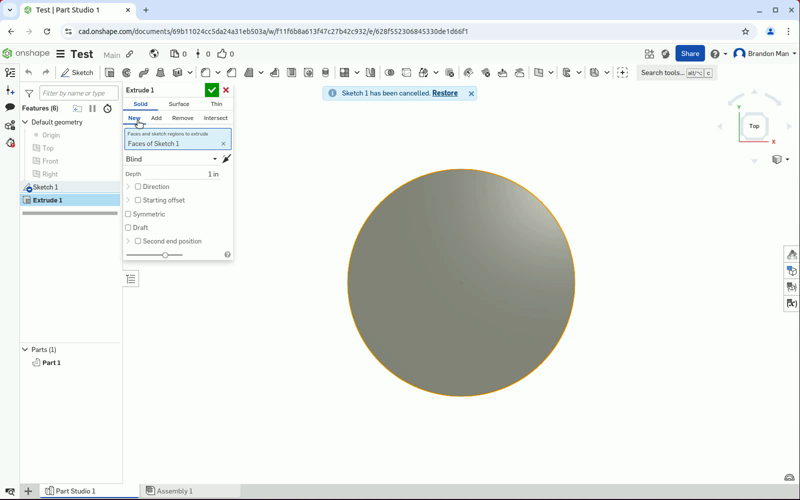
click(137, 120)
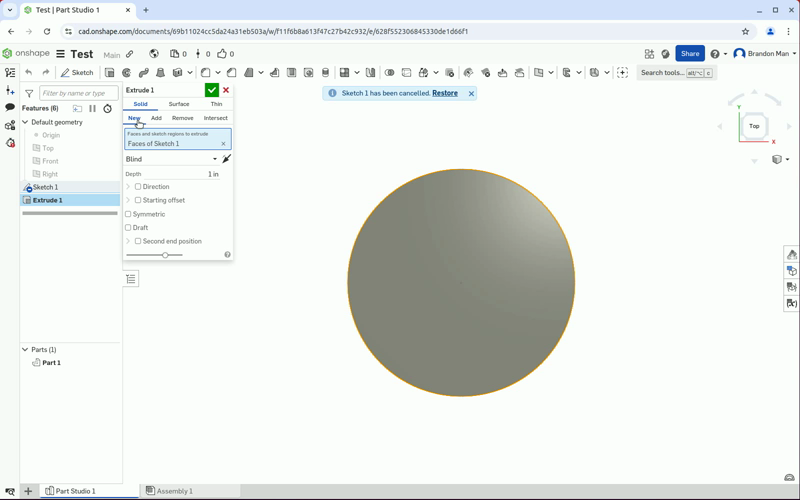
key(tab, 4)
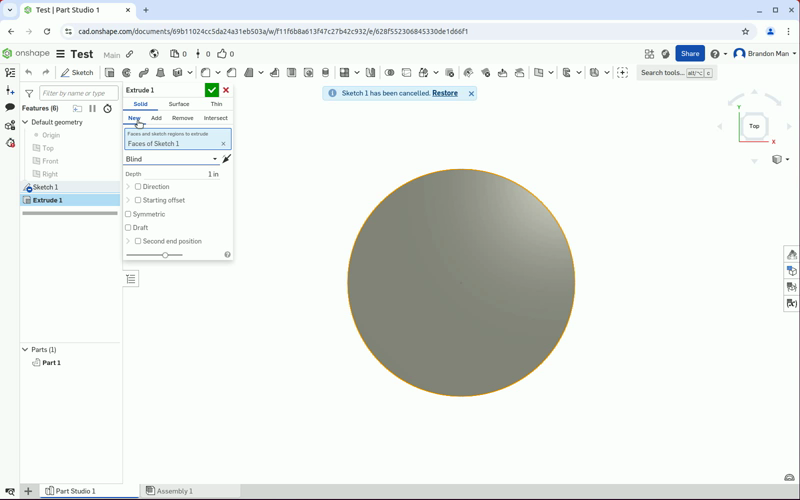
text(18.775)
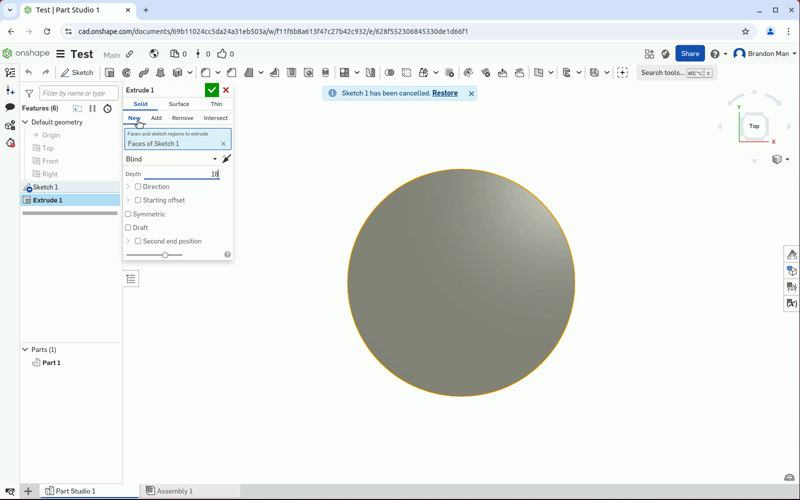
key(enter)
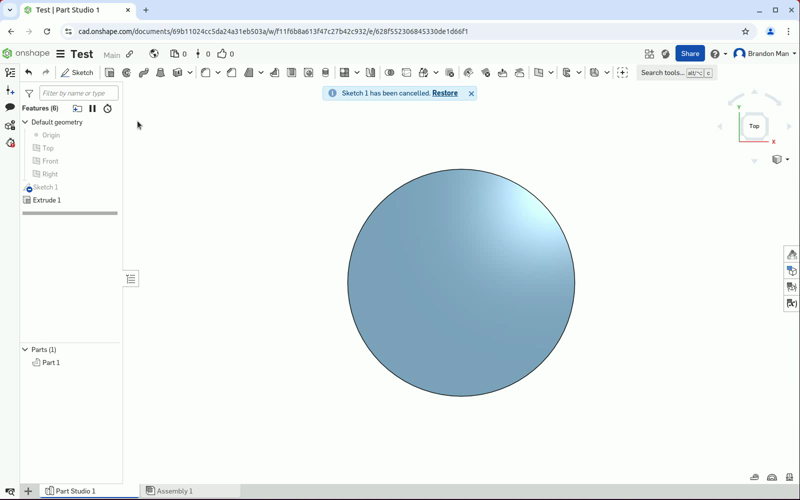
key(shift+h)
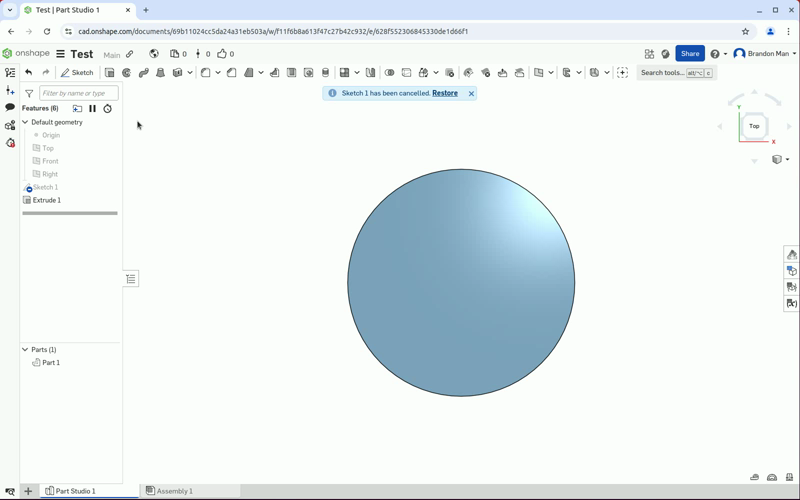
key(shift+h)
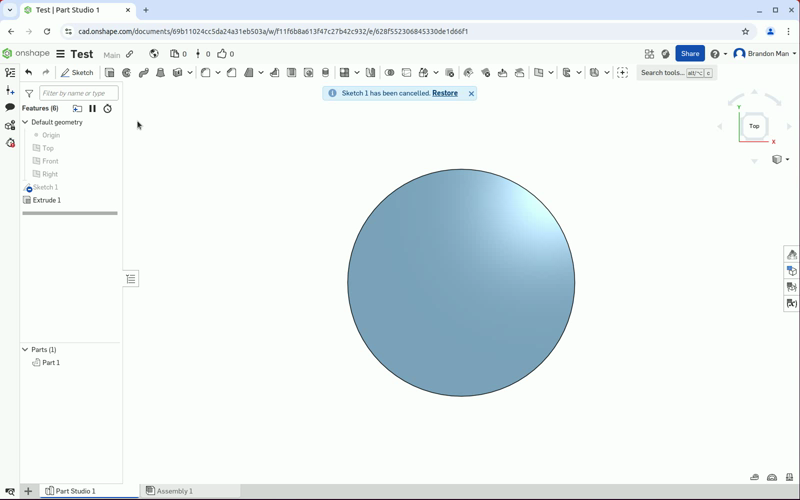
mouse_move(73, 189)
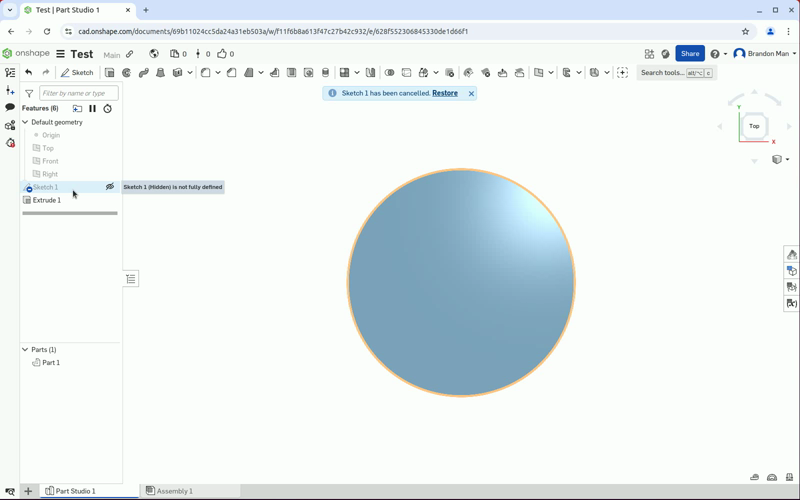
click(73, 189)
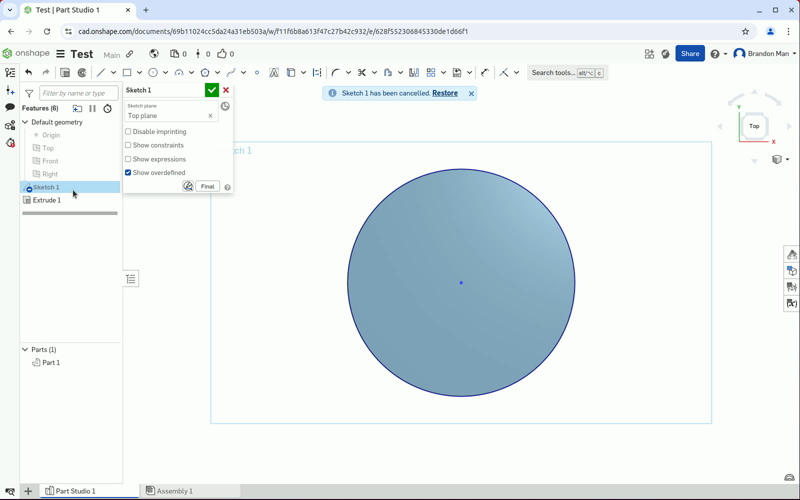
mouse_move(229, 92)
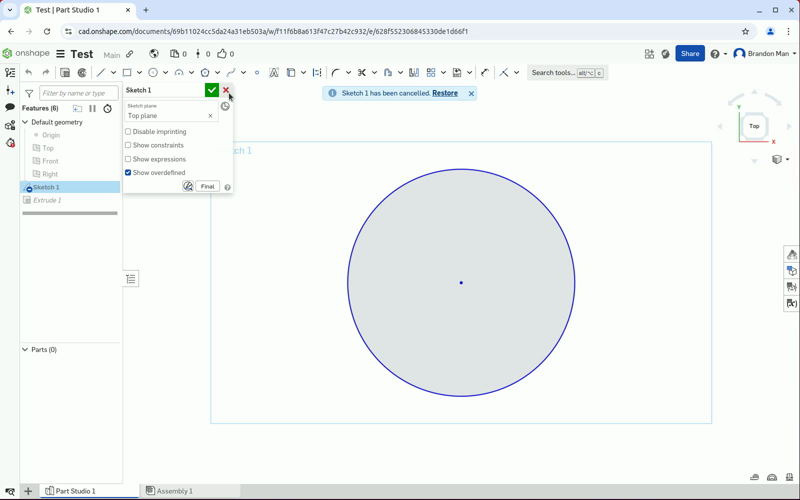
click(229, 92)
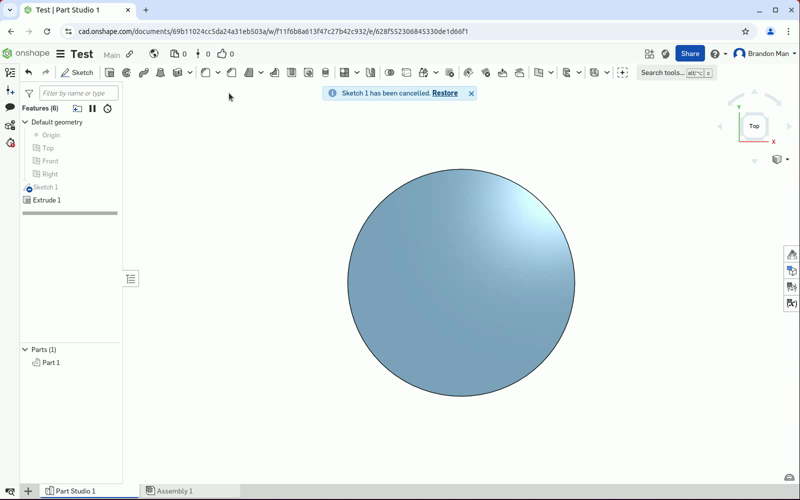
mouse_move(541, 75)
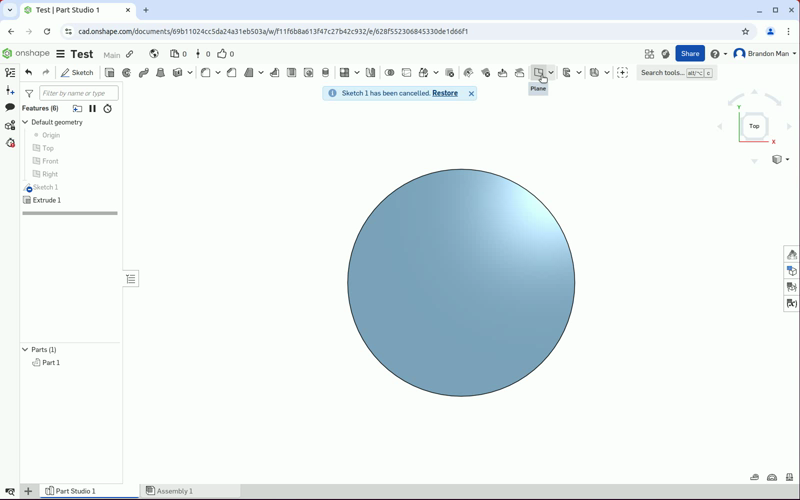
click(541, 75)
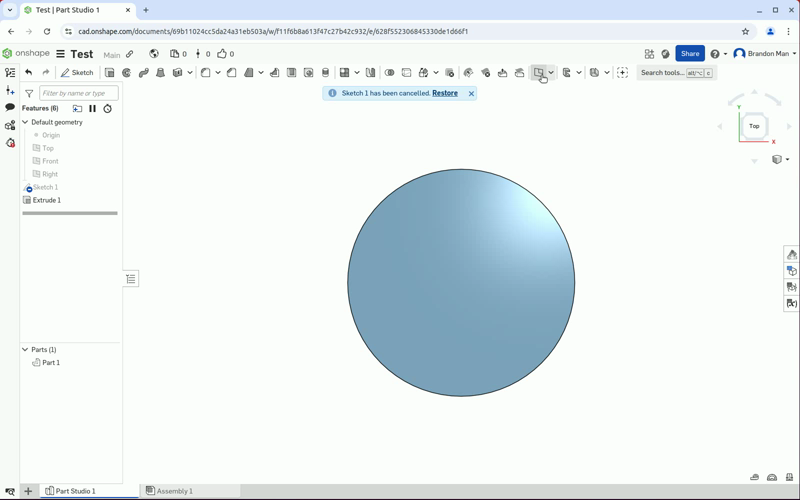
mouse_move(73, 150)
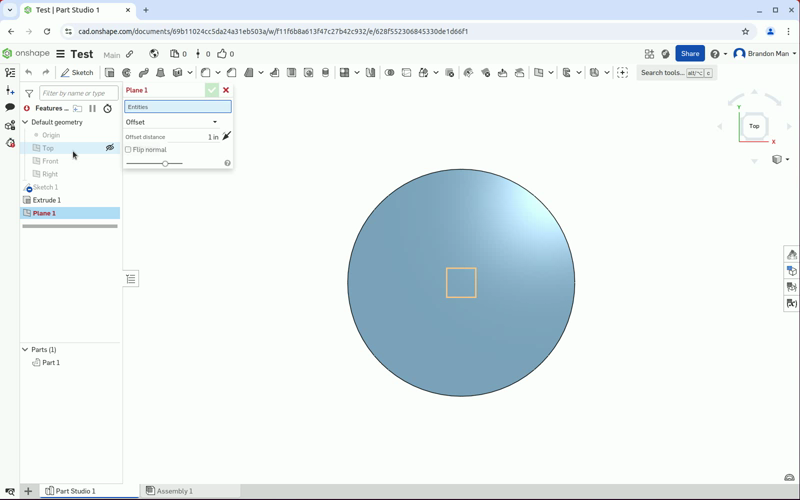
click(73, 150)
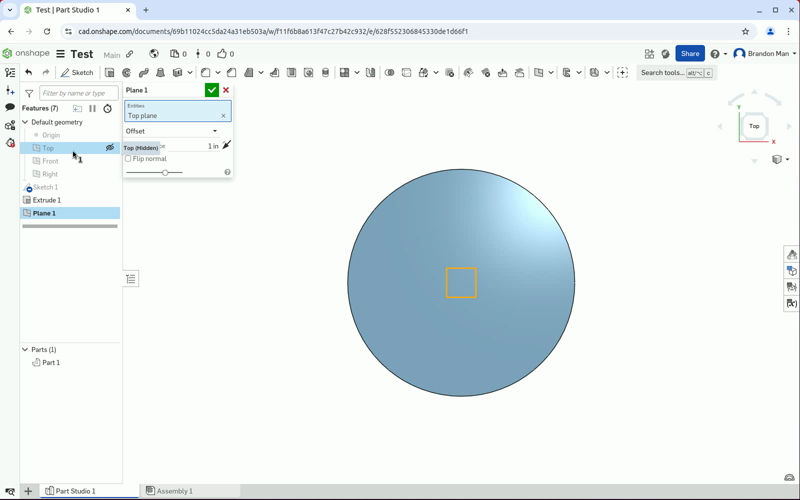
key(tab, 2)
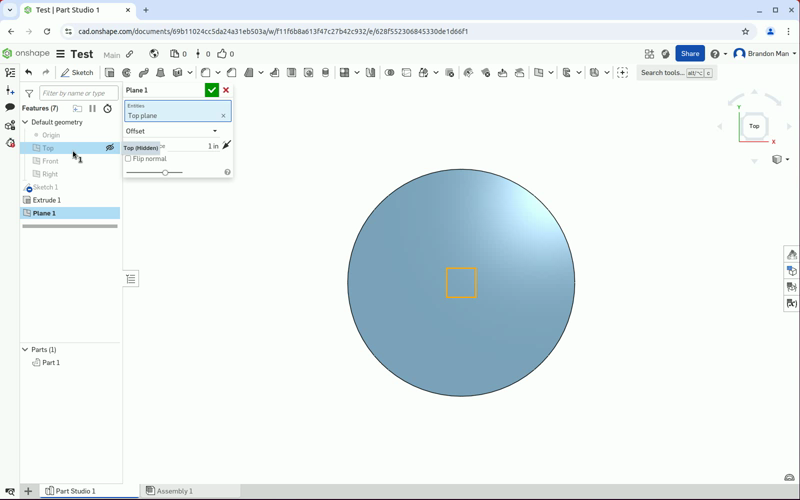
text(18.764)
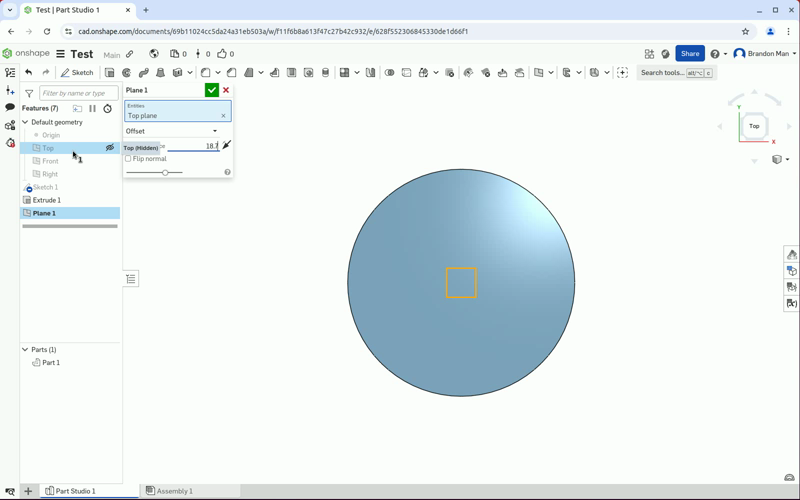
key(enter, 2)
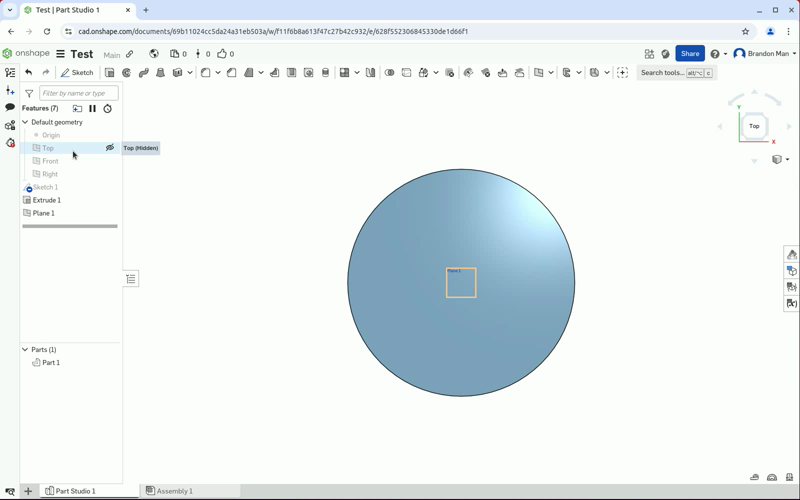
key(shift+s)
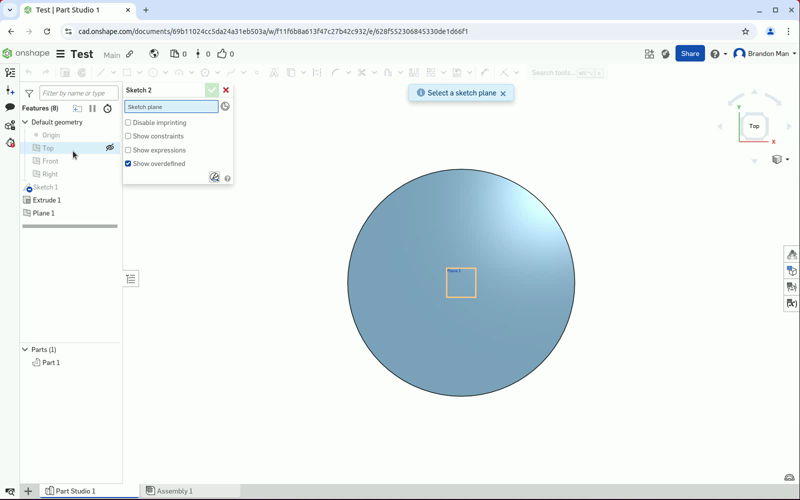
mouse_move(73, 215)
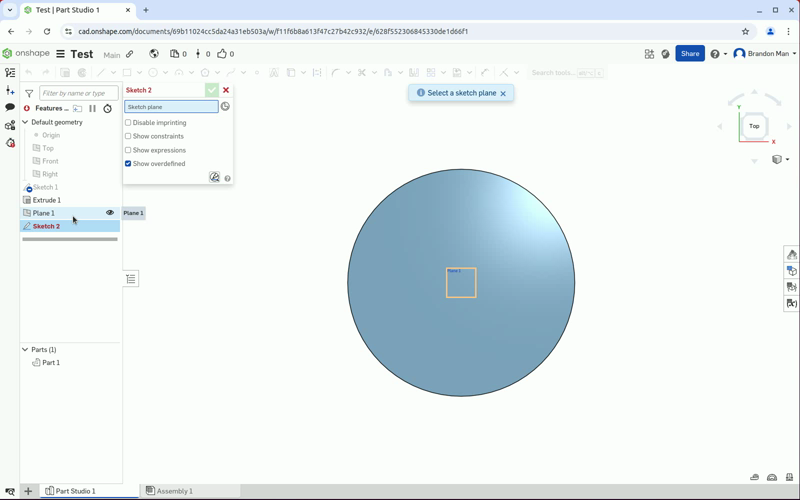
click(73, 215)
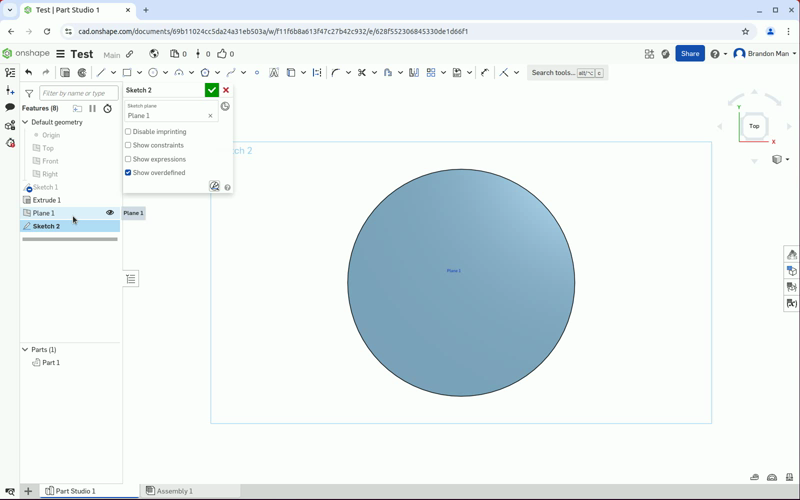
mouse_move(73, 352)
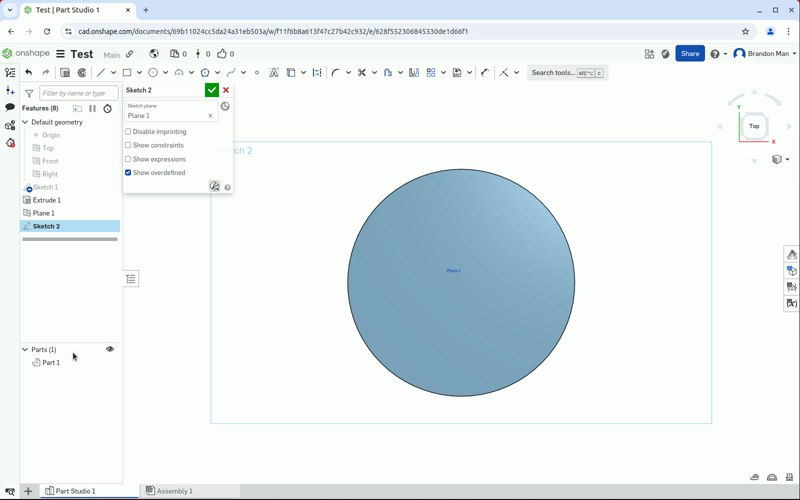
key(y)
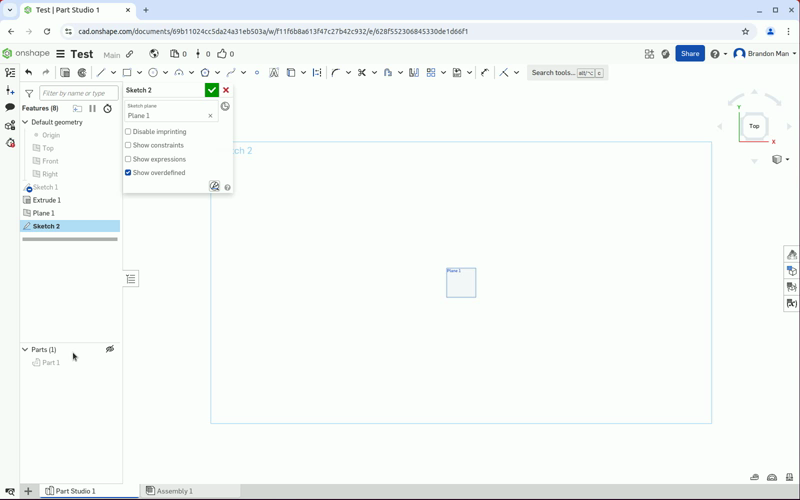
key(l)
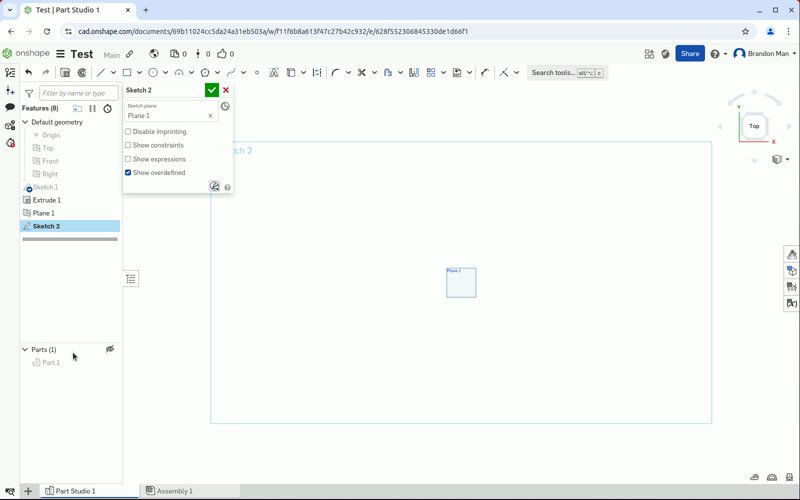
key_down(shift)
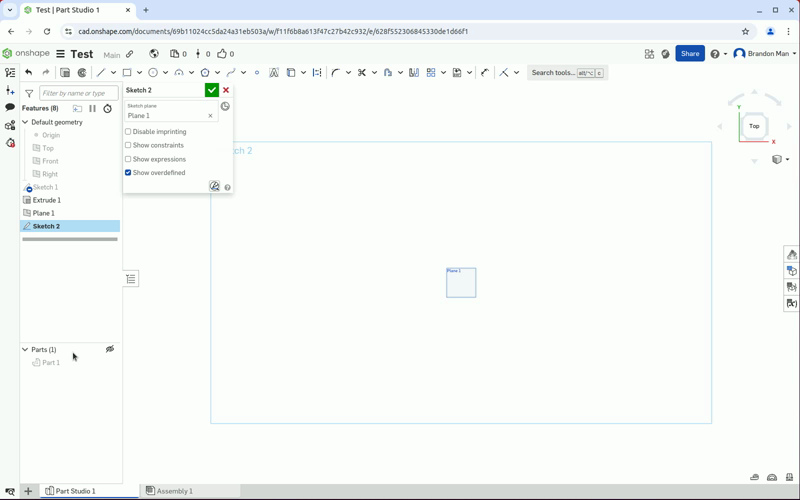
mouse_move(395, 348)
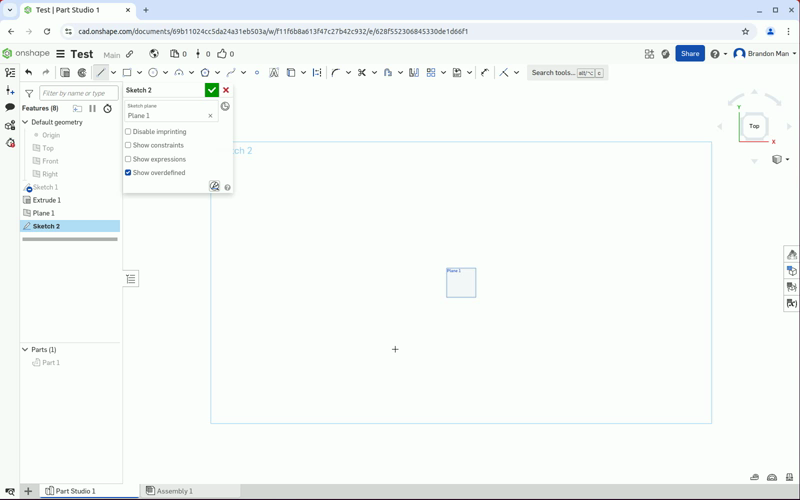
click(395, 348)
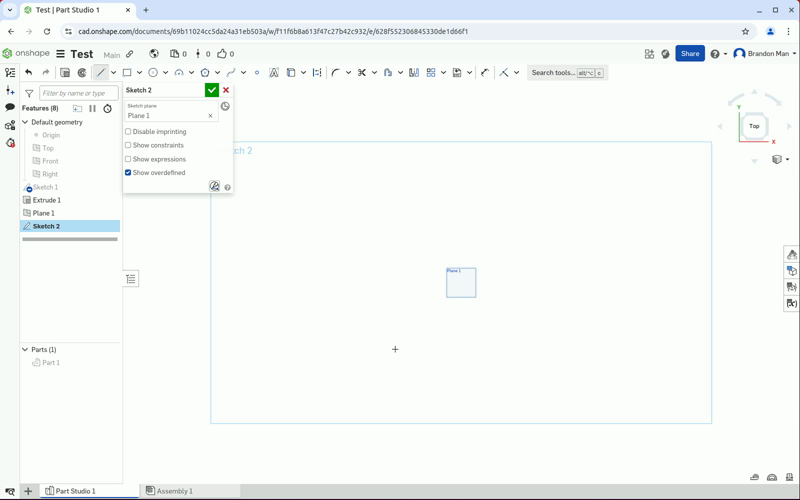
key_up(shift)
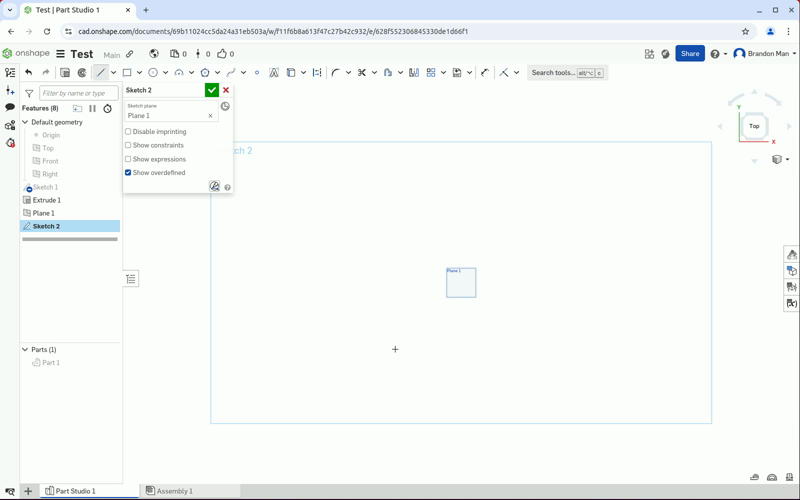
key_down(shift)
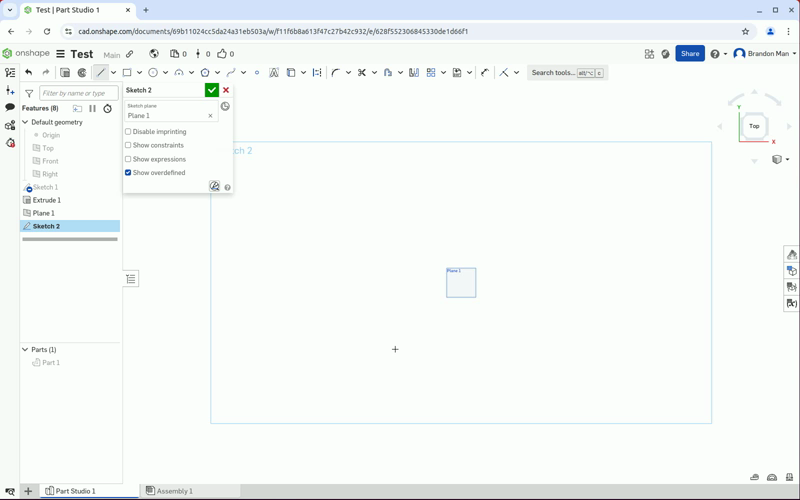
mouse_move(527, 348)
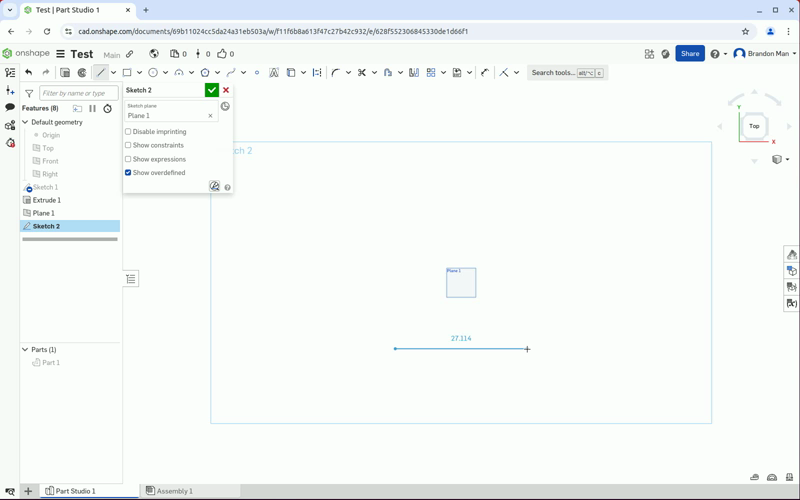
click(527, 348)
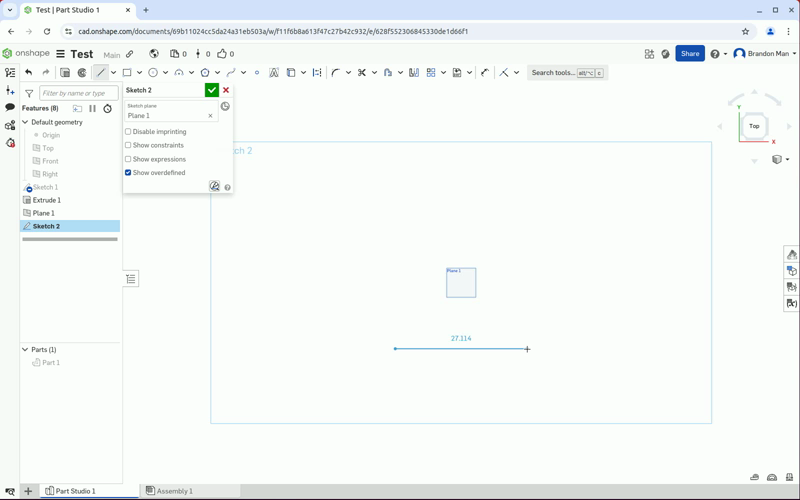
key_up(shift)
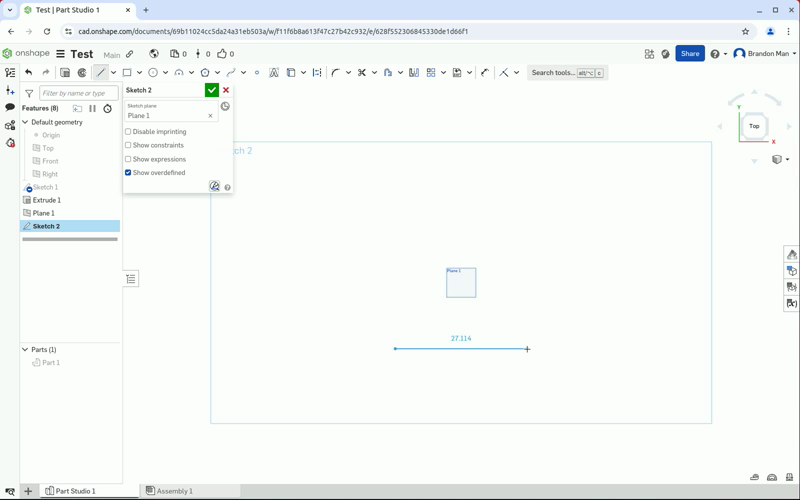
key_down(shift)
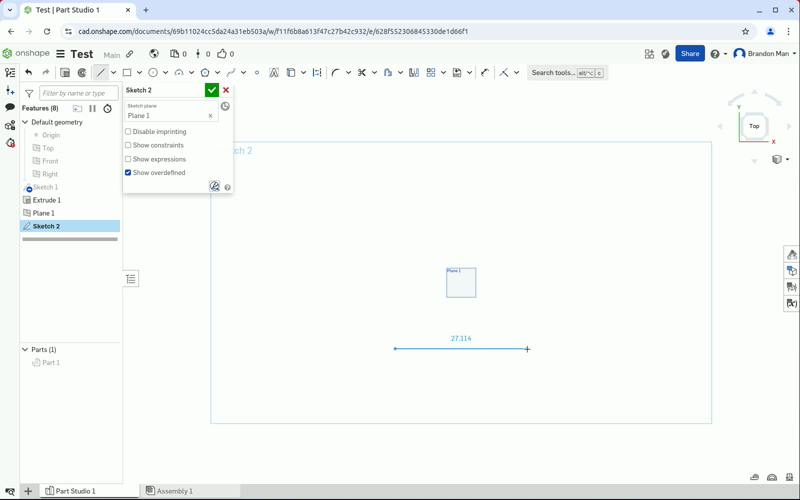
mouse_move(527, 216)
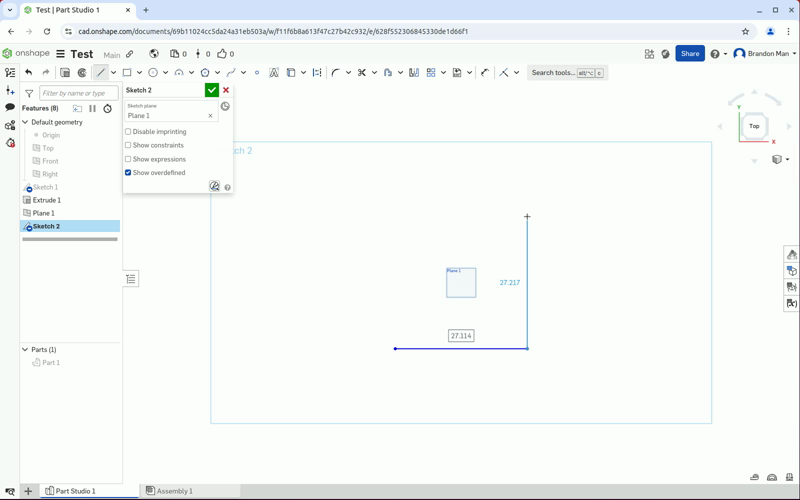
click(527, 216)
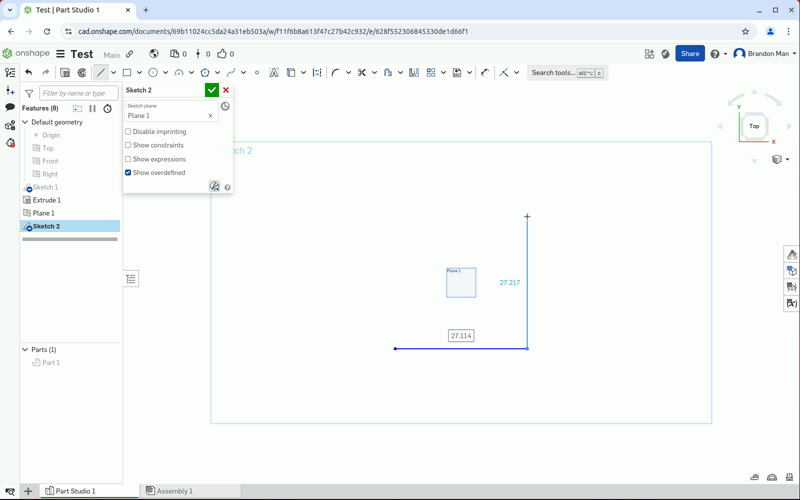
key_up(shift)
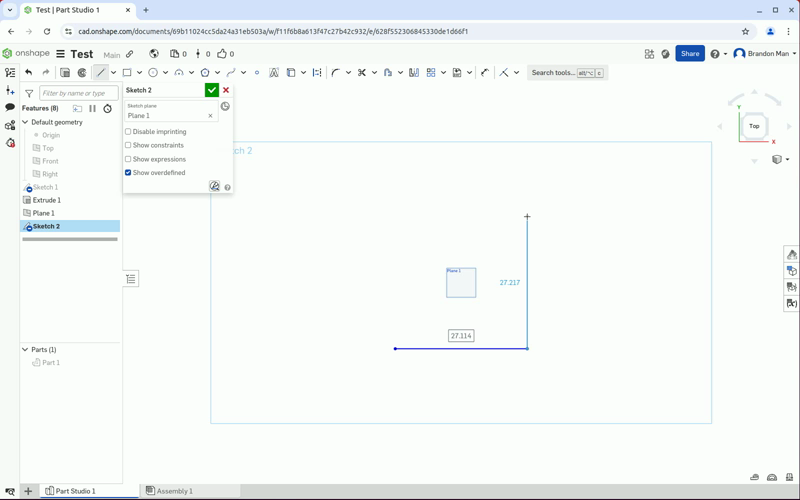
key_down(shift)
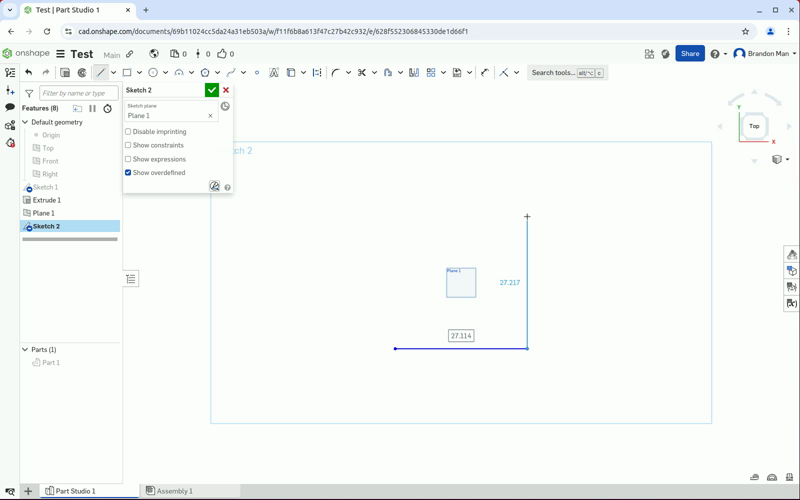
mouse_move(395, 216)
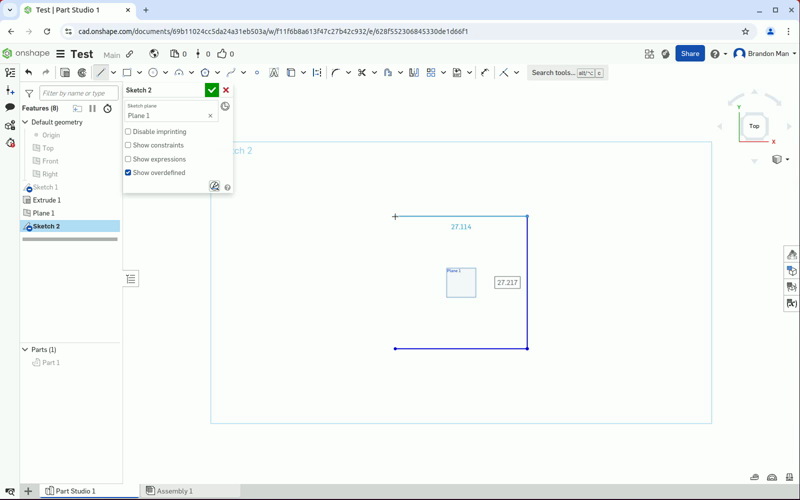
click(395, 216)
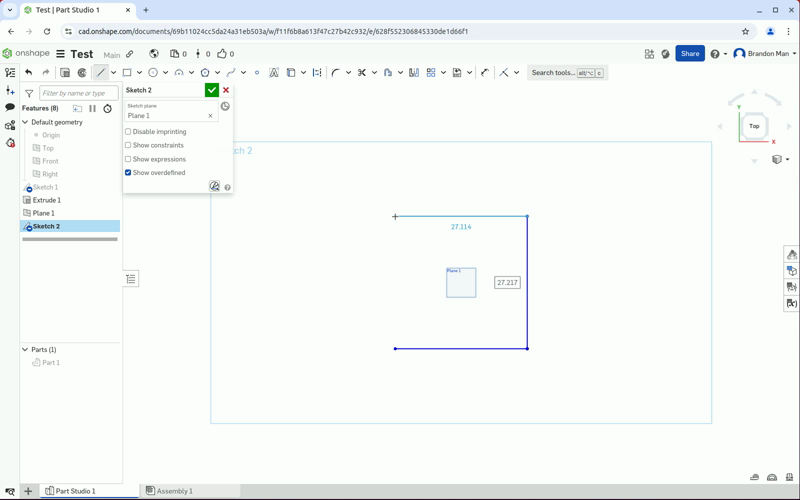
key_up(shift)
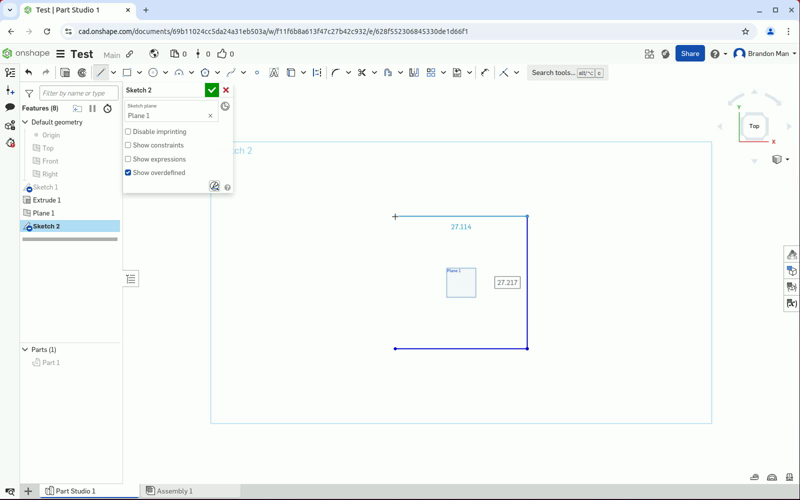
key_down(shift)
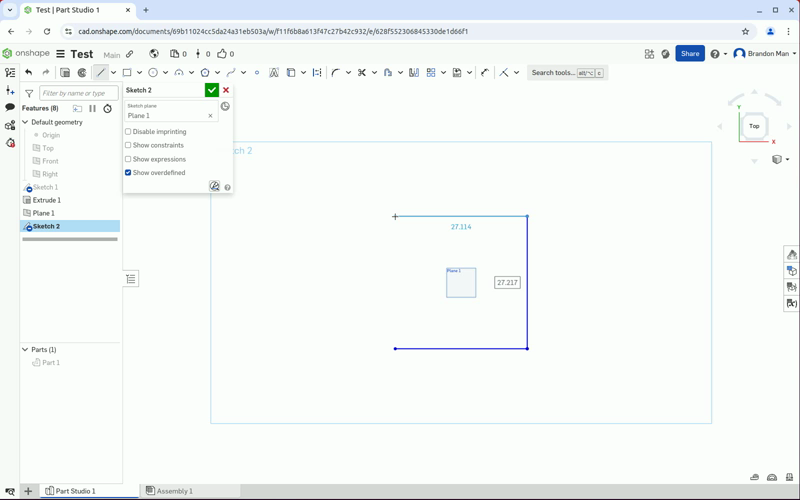
mouse_move(395, 348)
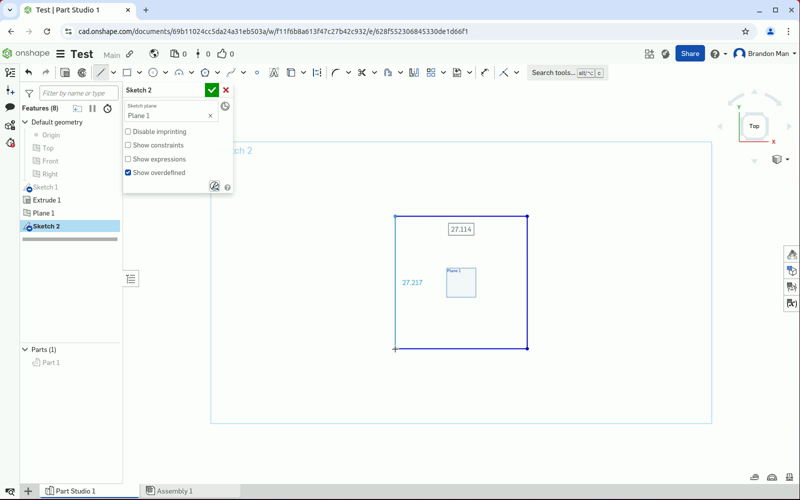
key_up(shift)
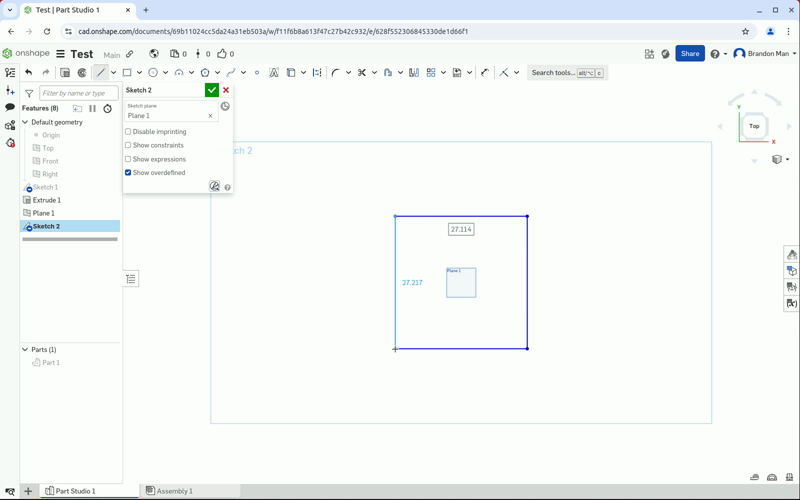
click(395, 348)
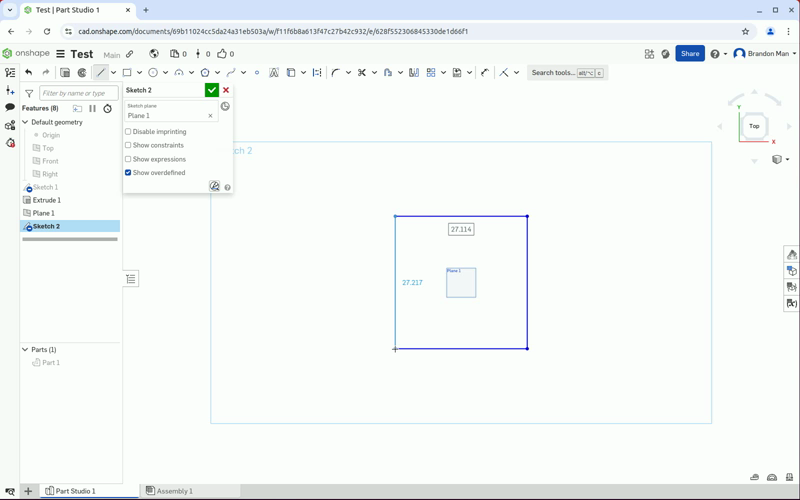
key(esc)
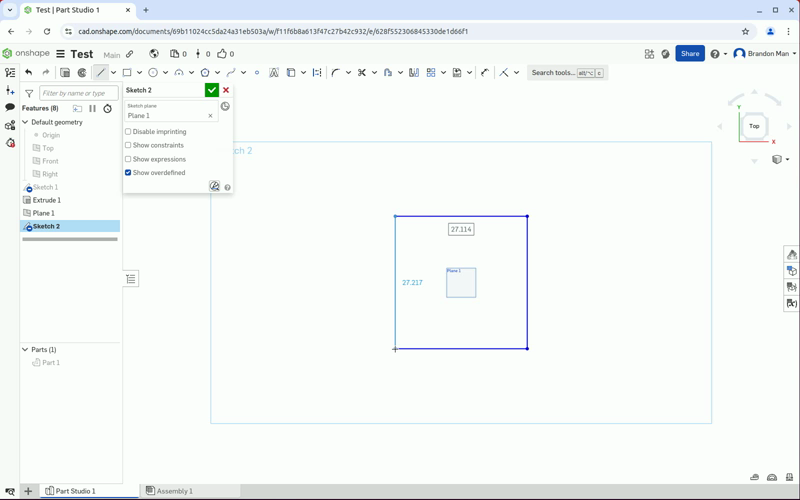
mouse_move(462, 285)
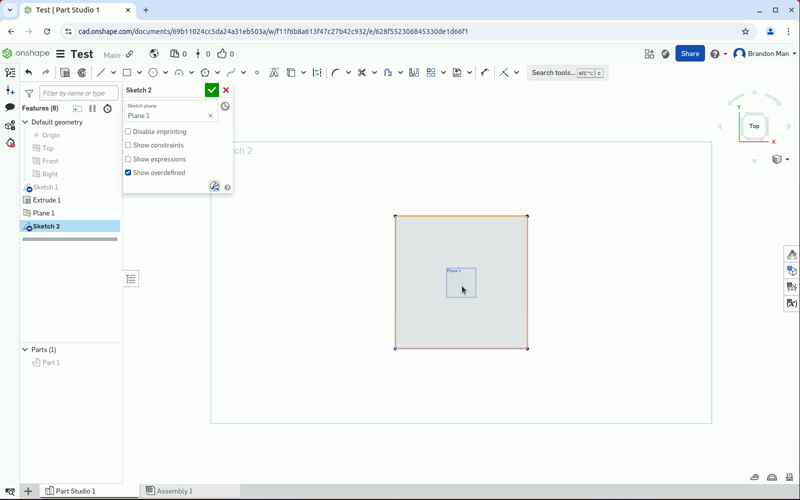
click(462, 285)
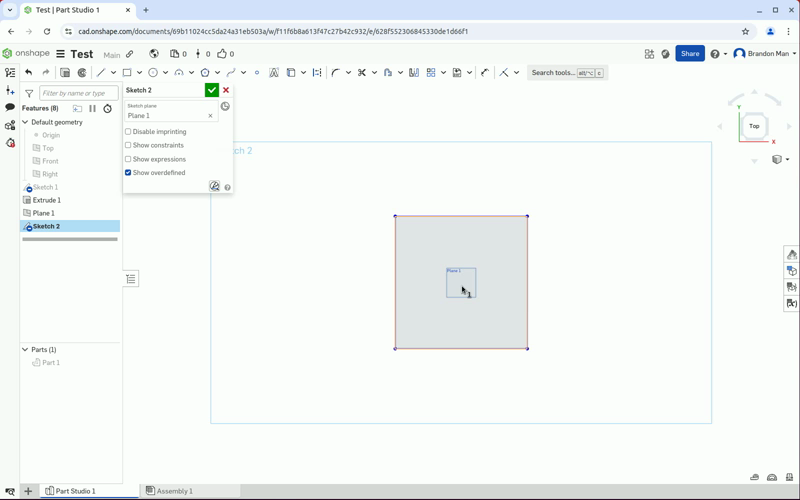
mouse_move(73, 352)
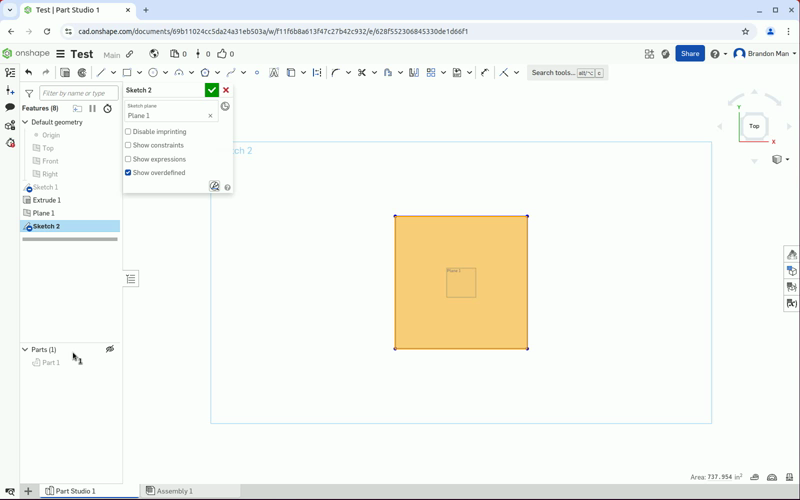
key(shift+y)
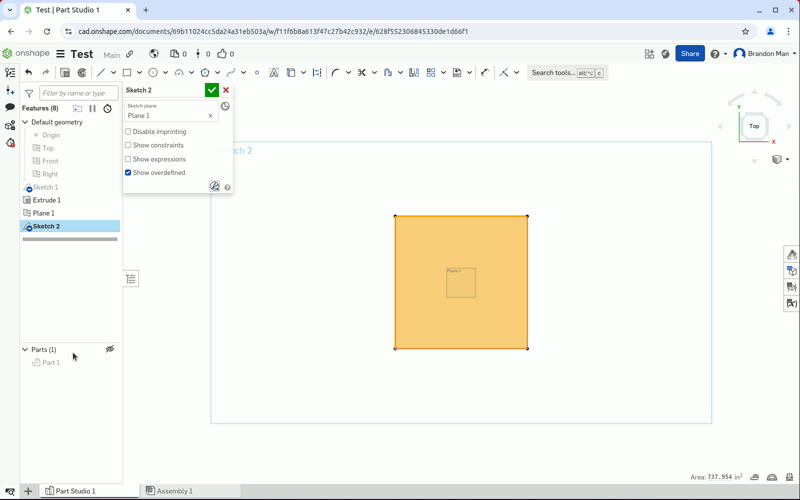
key(shift+e)
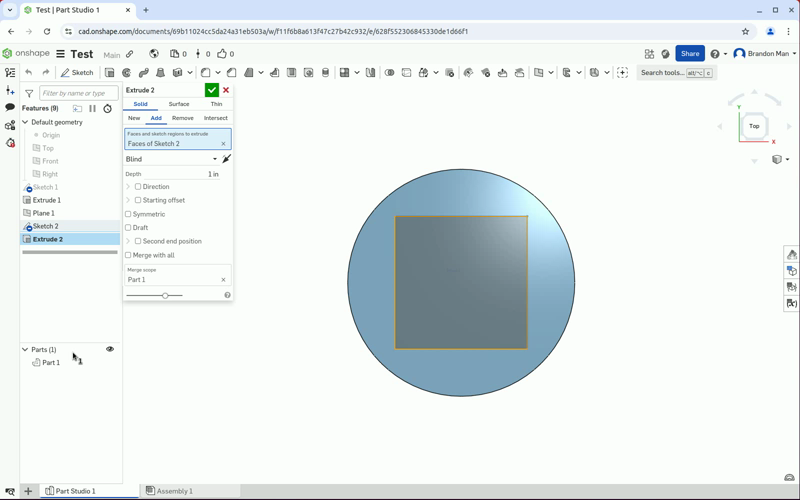
mouse_move(143, 106)
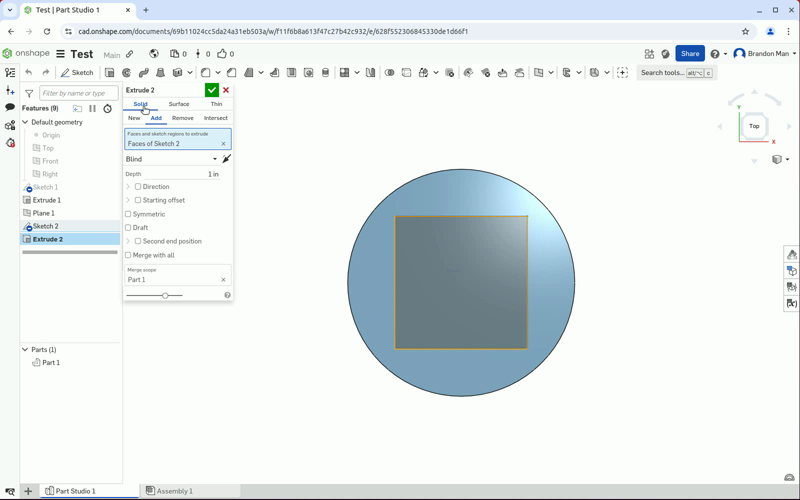
click(143, 106)
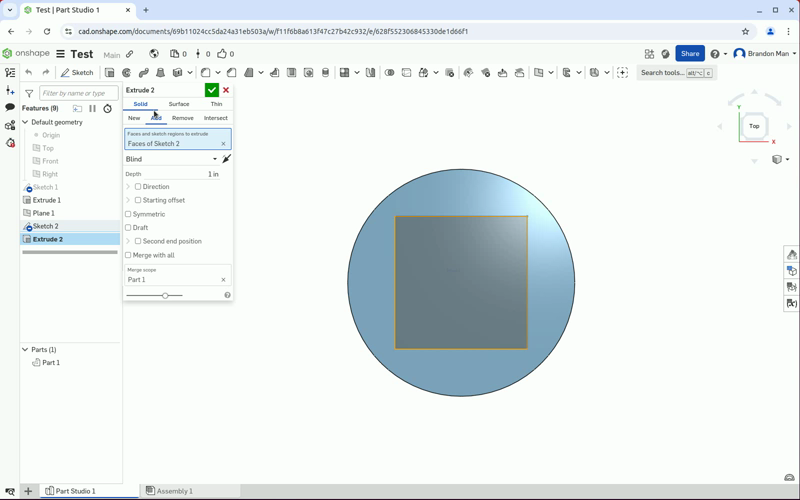
mouse_move(186, 120)
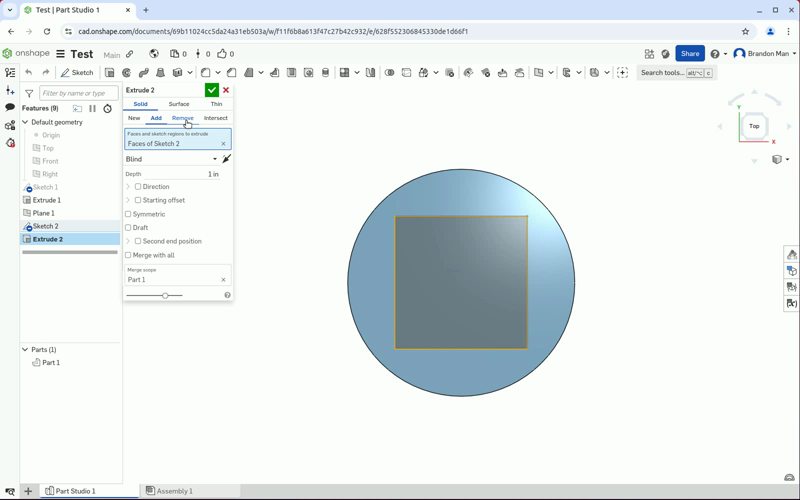
click(186, 120)
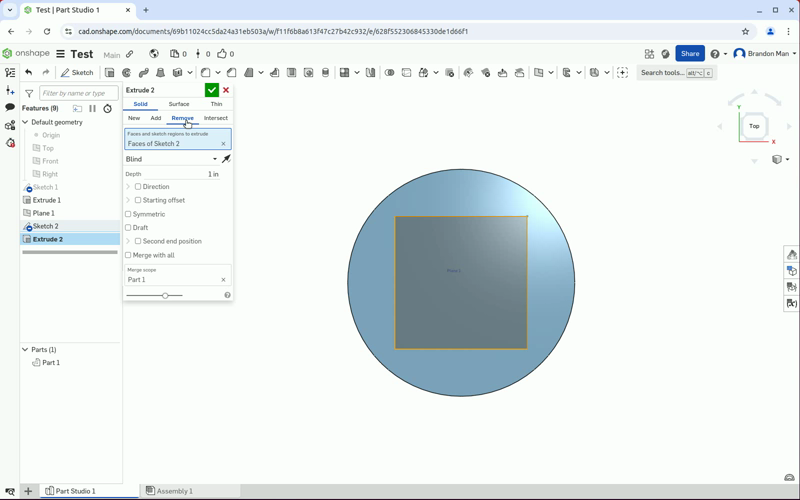
key(tab, 4)
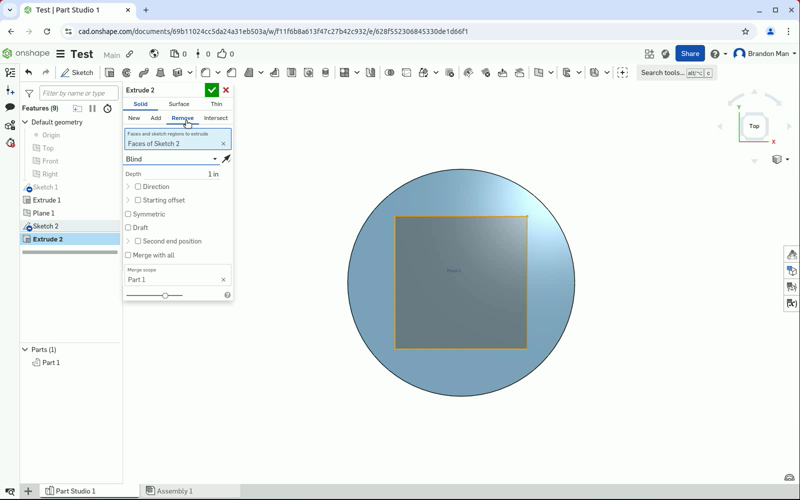
text(26.719)
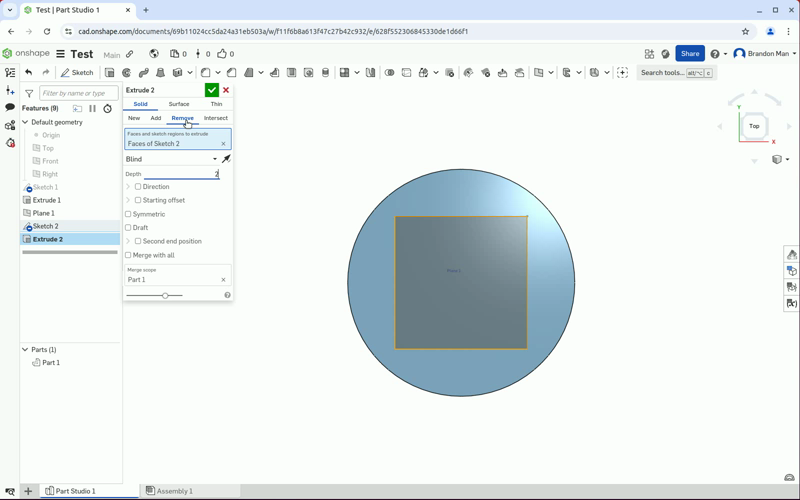
key(tab, 6)
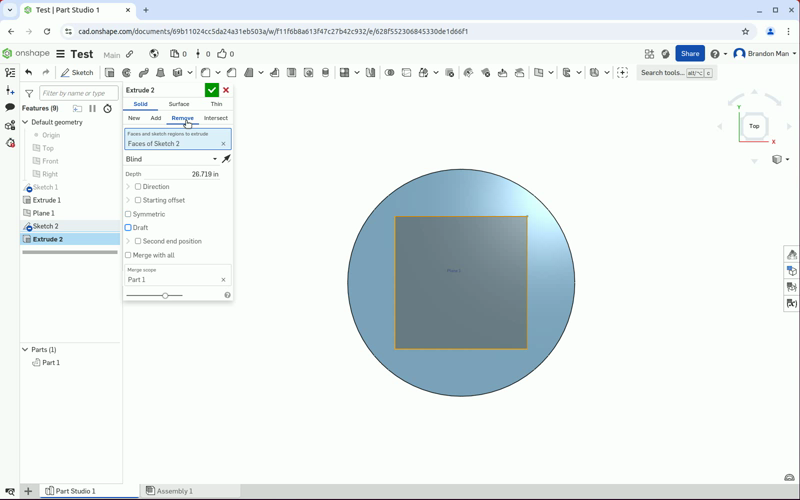
key(space)
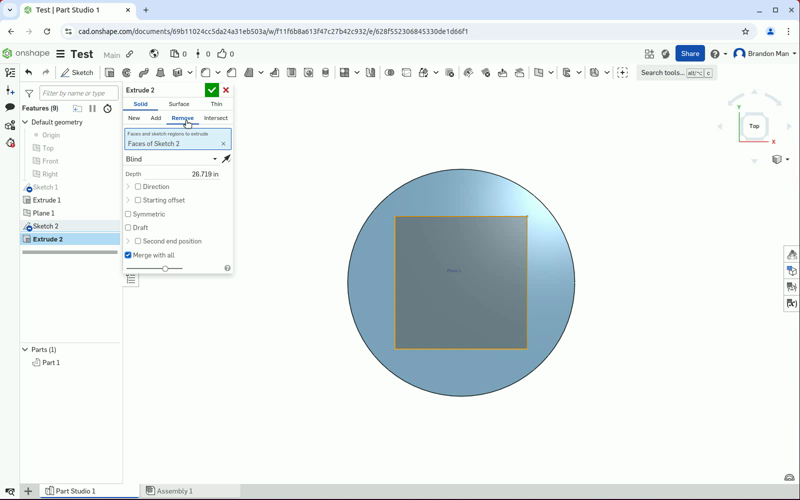
key(enter)
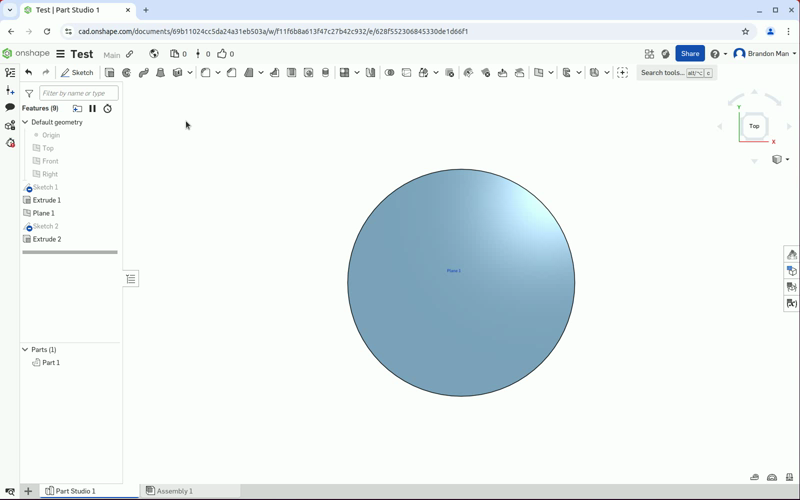
key(shift+h)
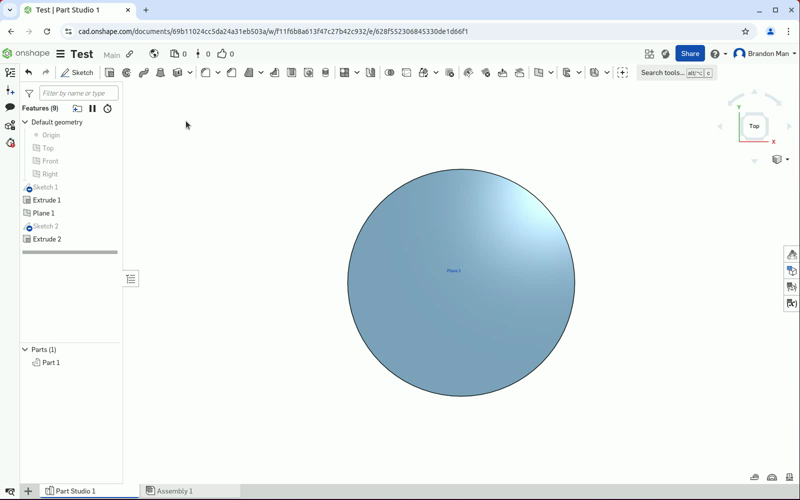
key(shift+h)
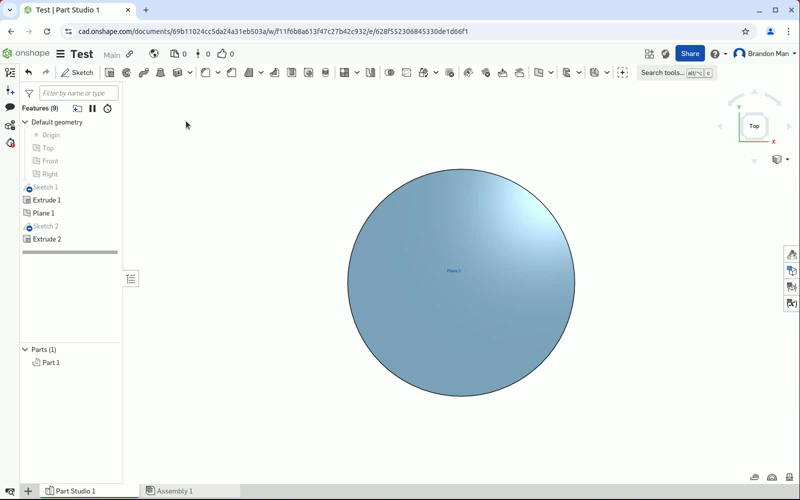
key(shift+7)
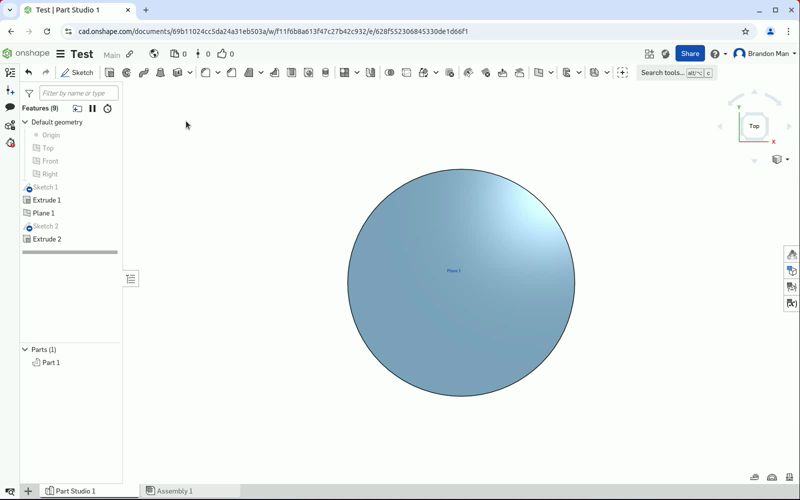
key(up, 3)
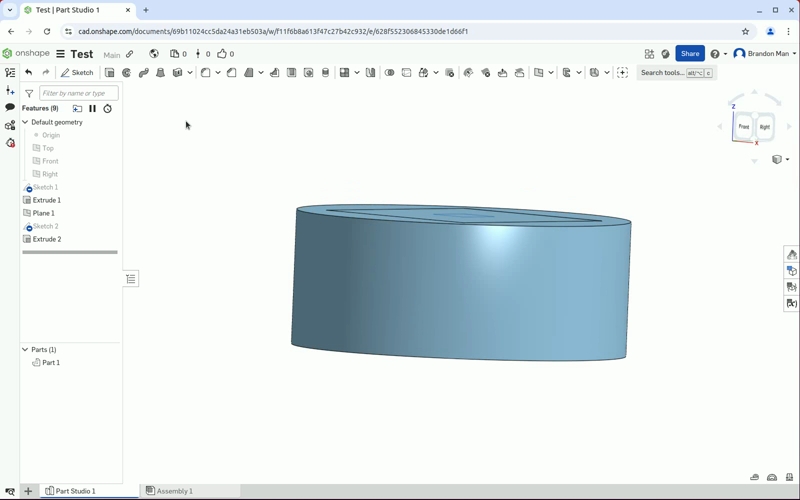
key(left, 3)
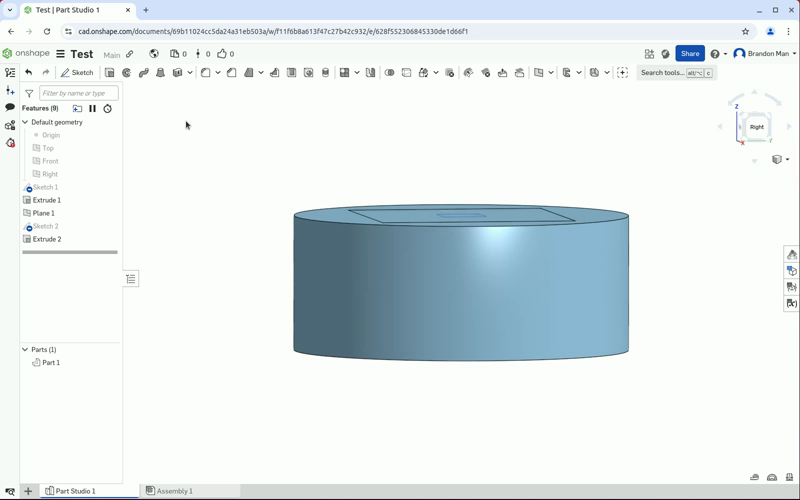
key(right, 3)
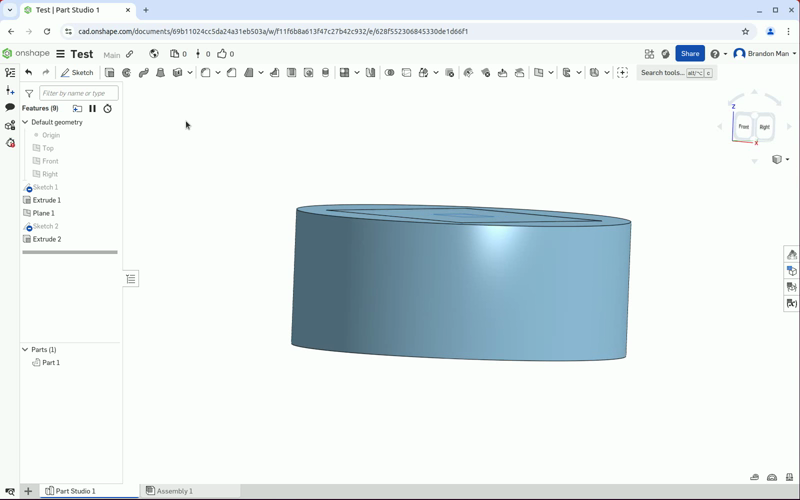
key(down, 3)
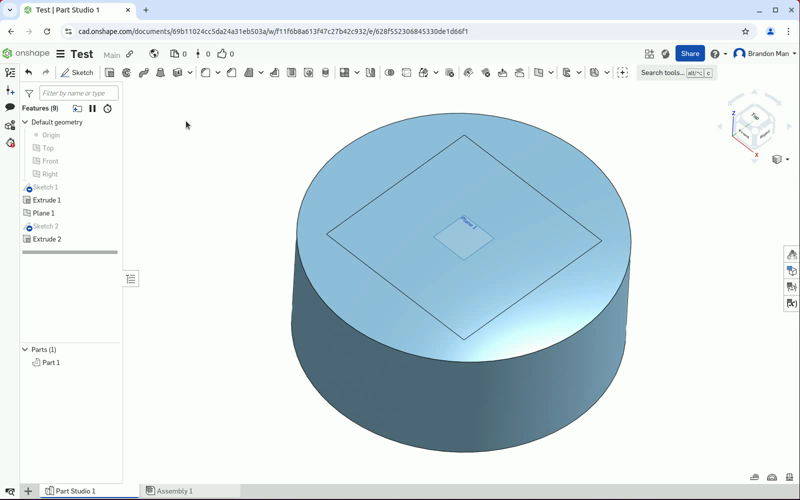
mouse_move(73, 189)
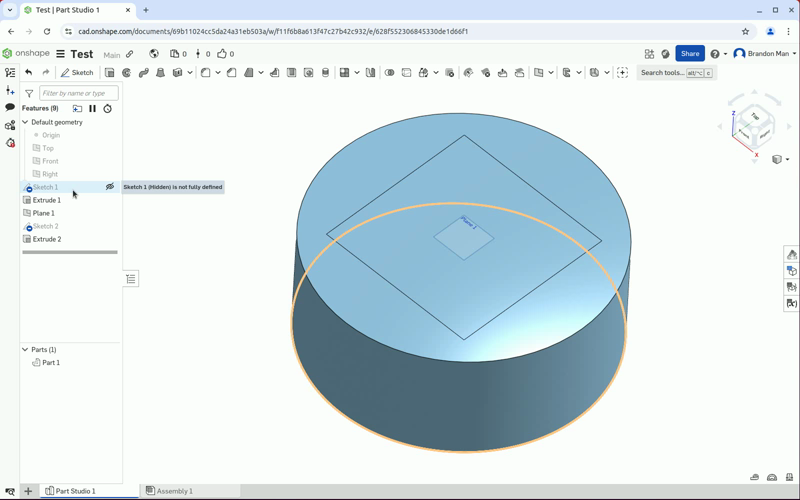
click(73, 189)